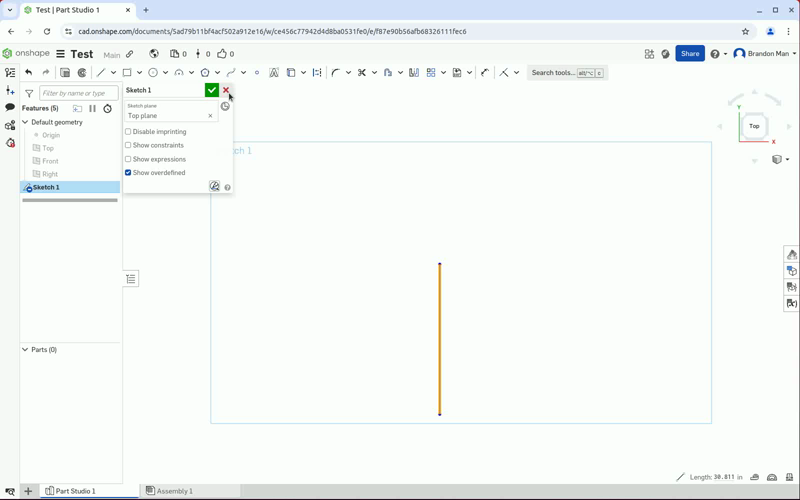
key(shift+h)
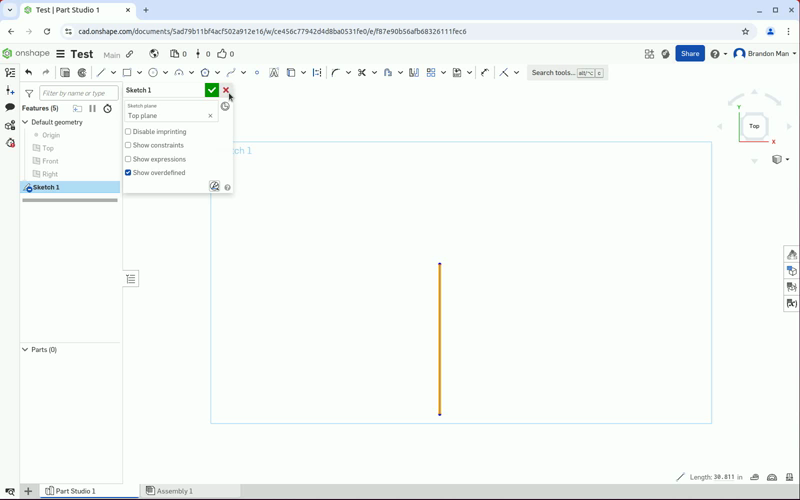
key(shift+s)
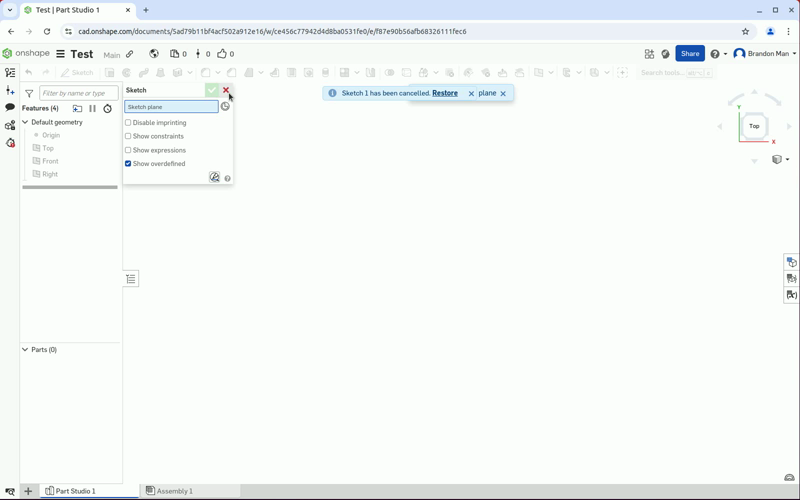
mouse_move(73, 150)
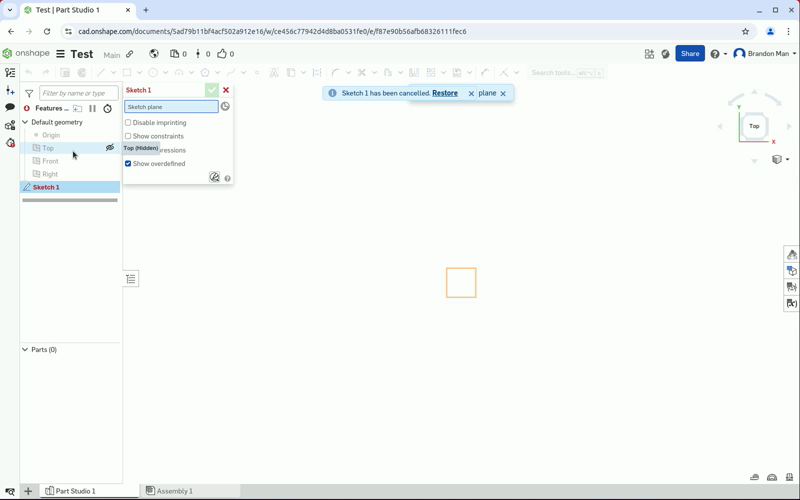
click(73, 150)
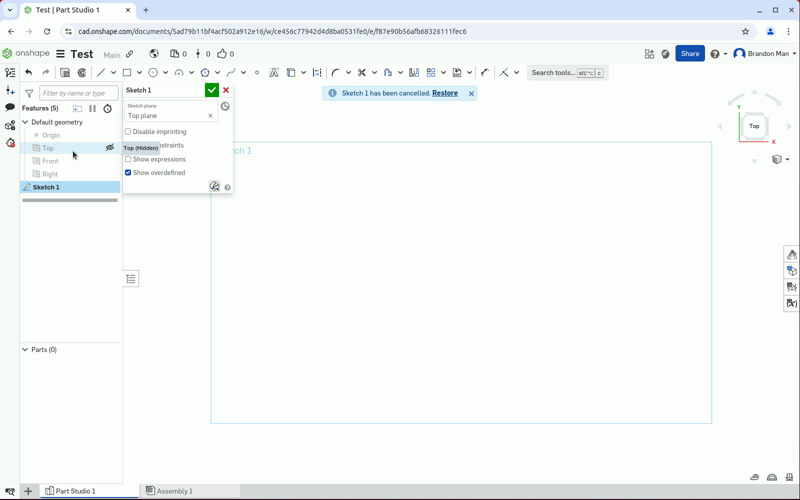
mouse_move(73, 352)
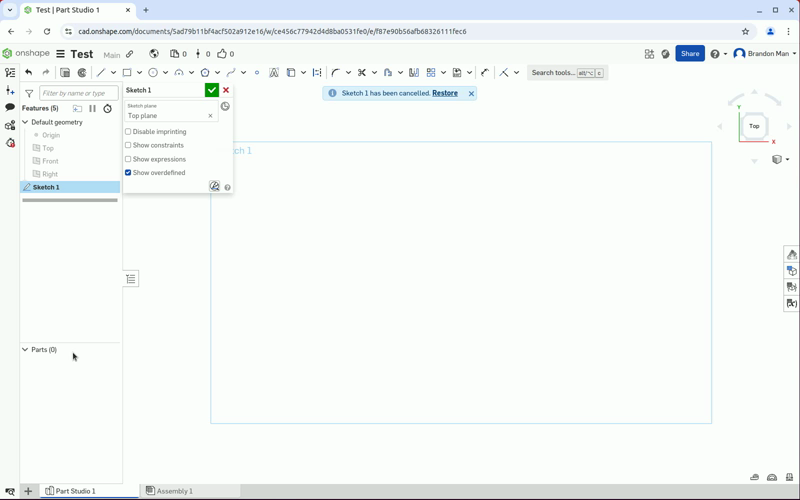
key(y)
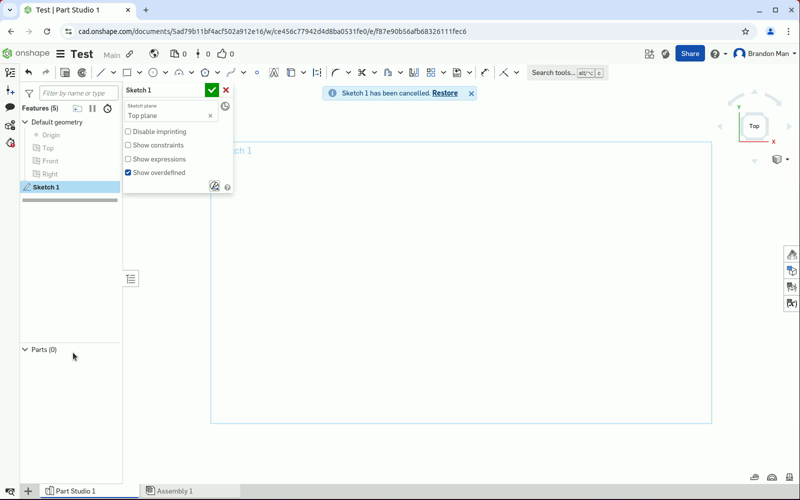
key(c)
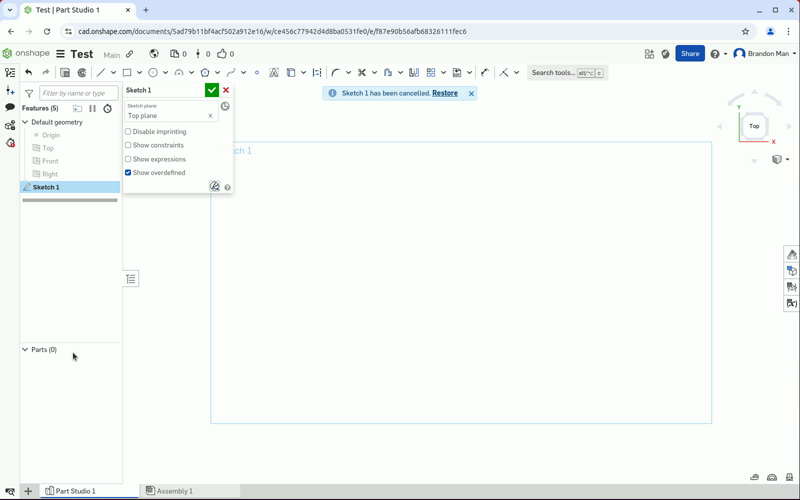
key_down(shift)
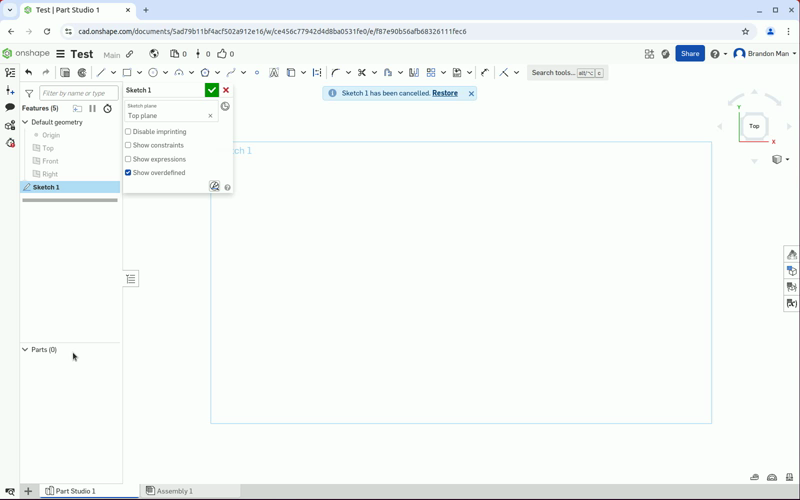
mouse_move(461, 282)
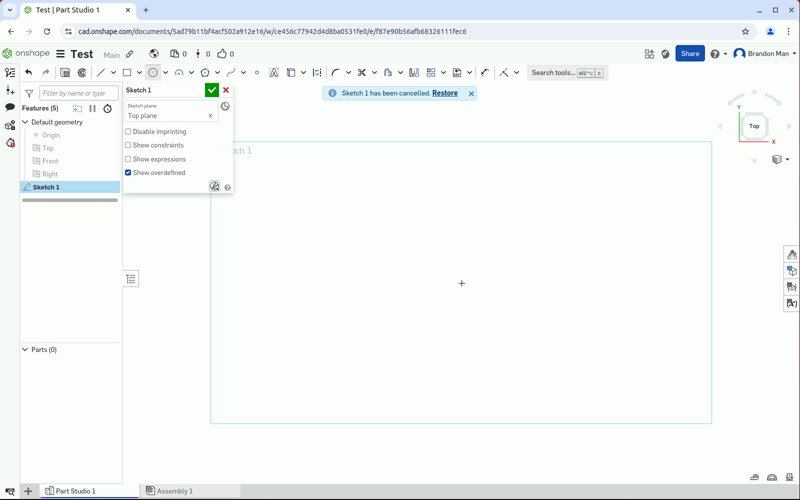
click(461, 282)
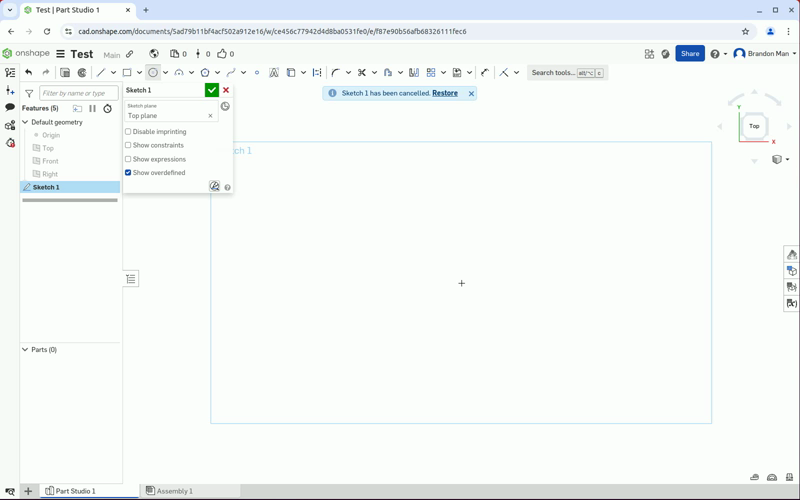
key_up(shift)
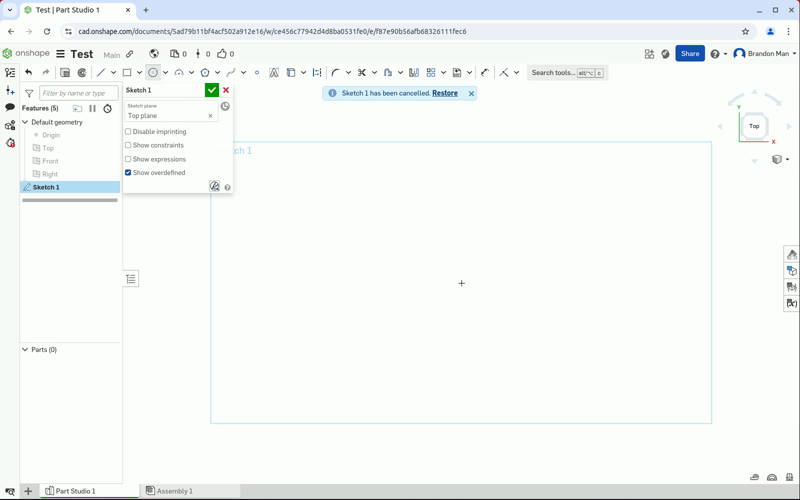
mouse_move(564, 282)
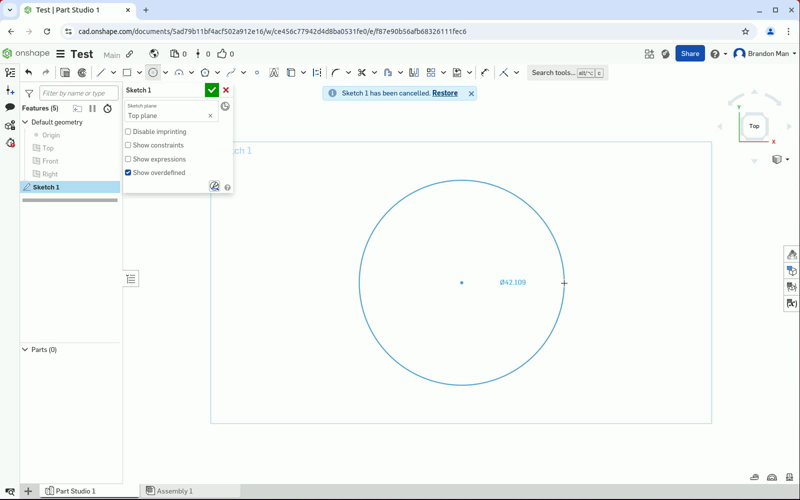
click(564, 282)
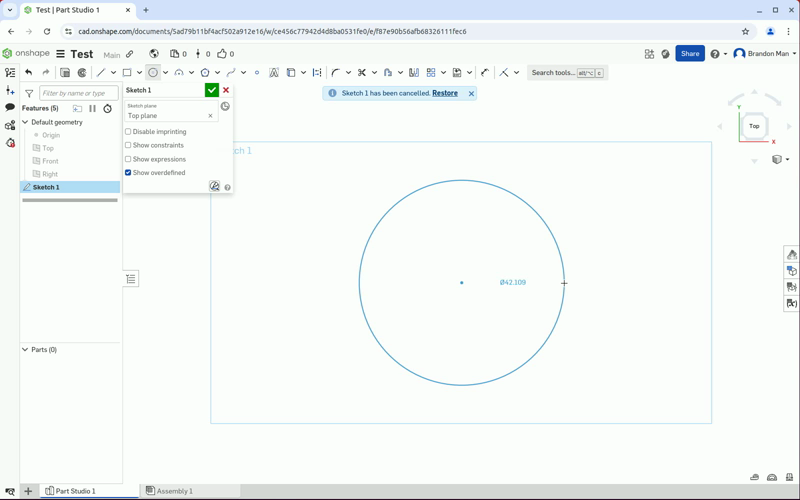
key(esc)
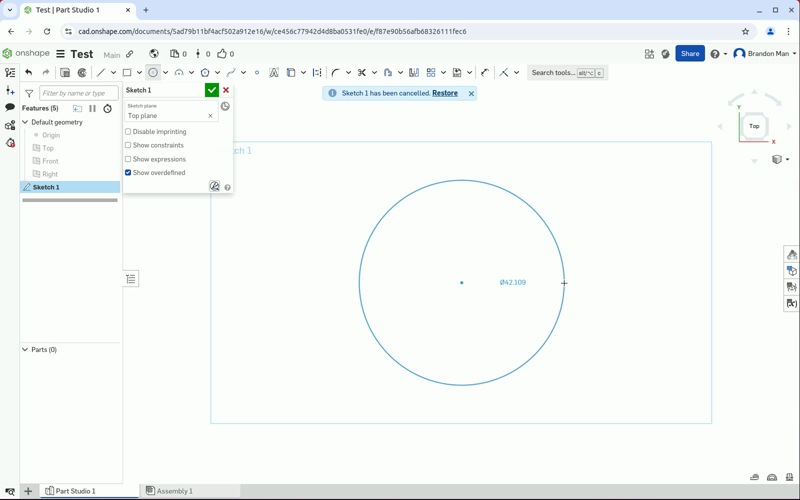
key(c)
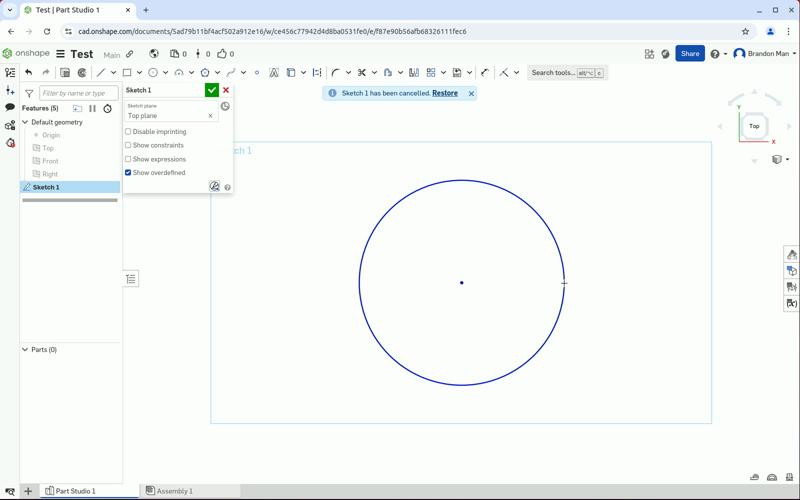
key_down(shift)
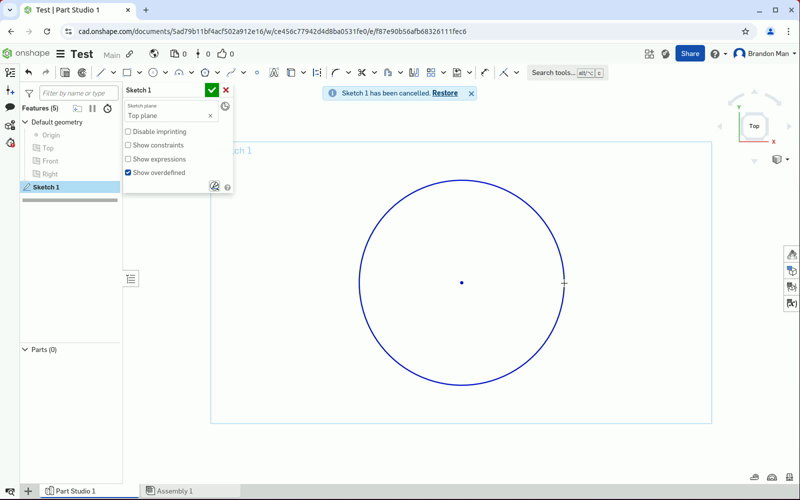
mouse_move(461, 282)
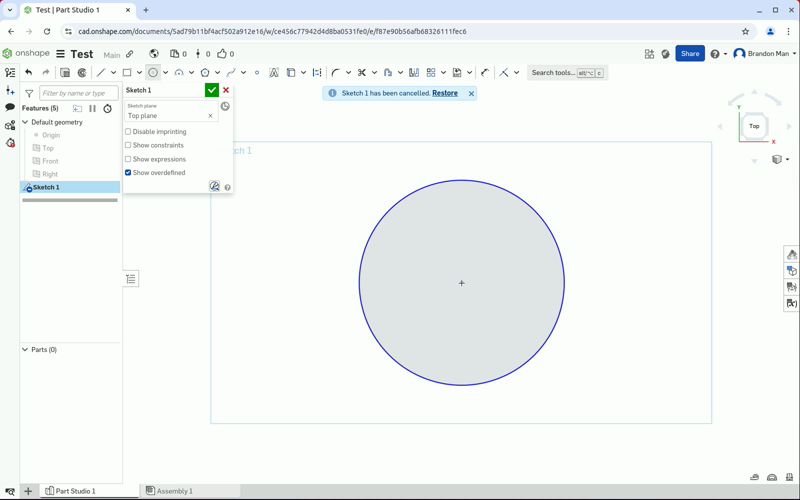
click(461, 282)
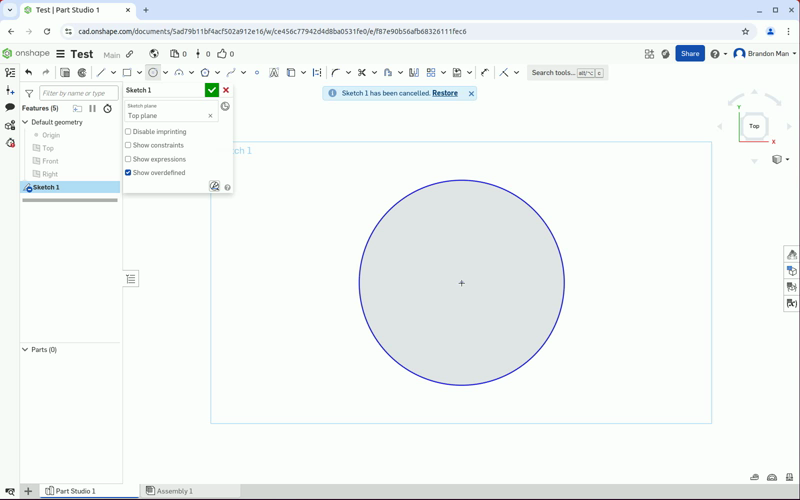
key_up(shift)
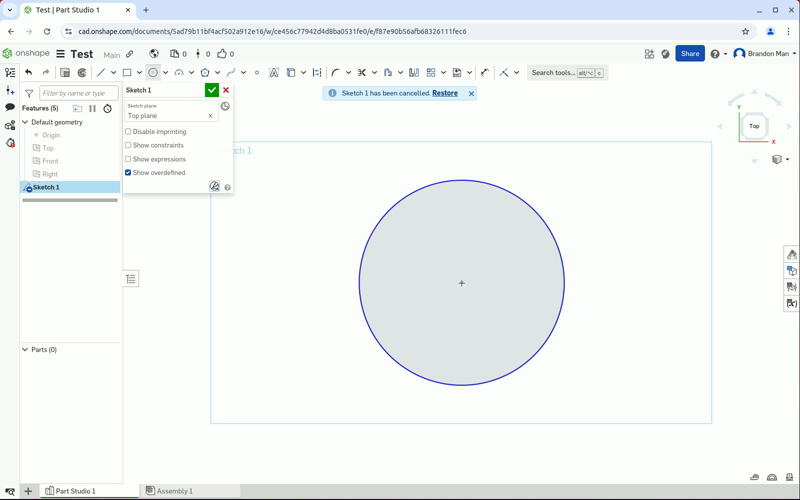
mouse_move(551, 282)
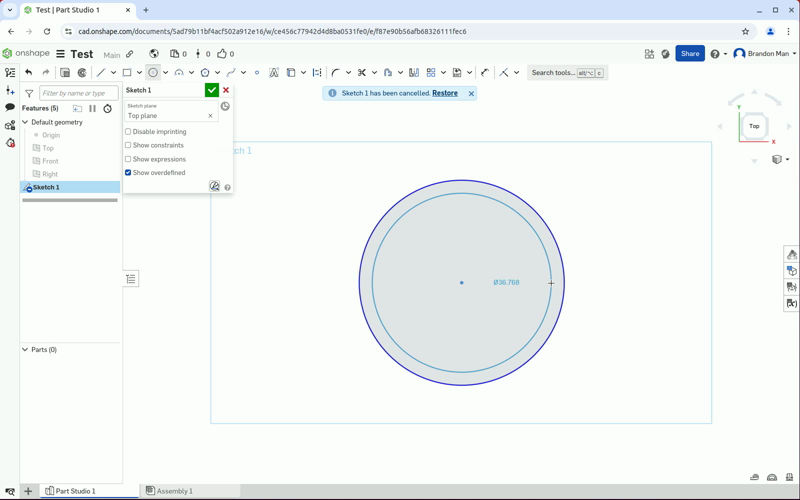
click(551, 282)
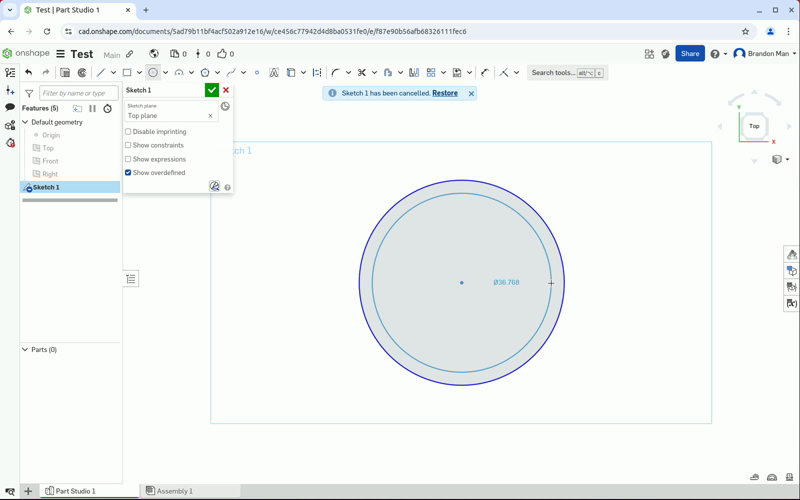
key(esc)
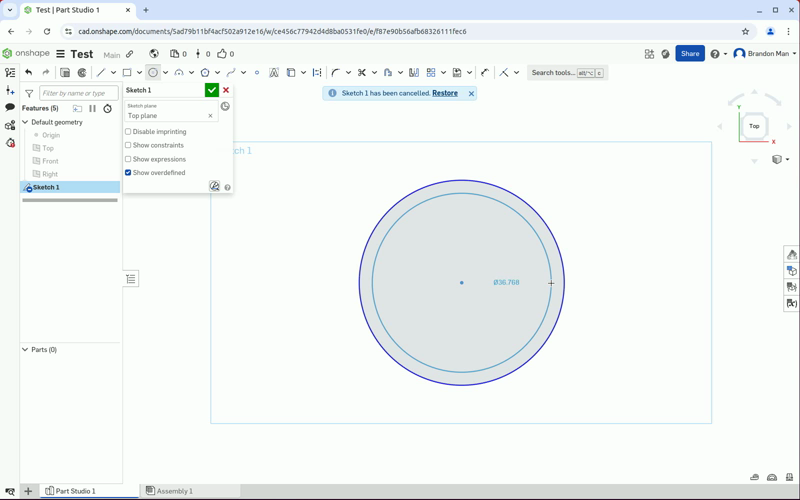
mouse_move(375, 323)
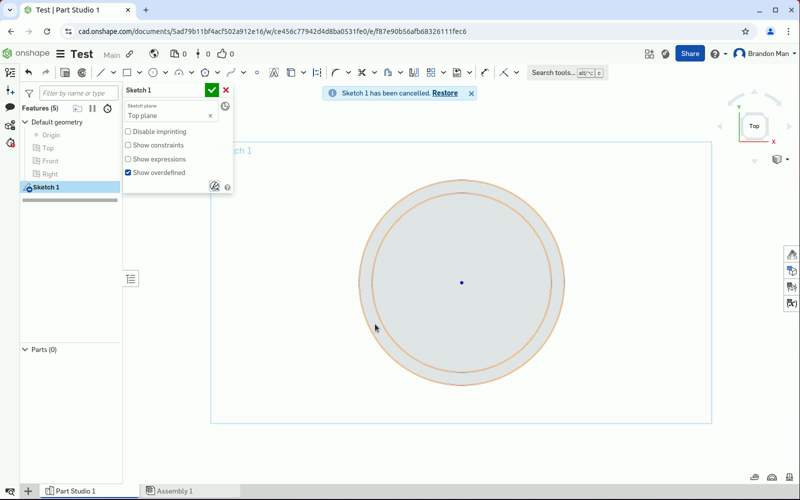
click(375, 323)
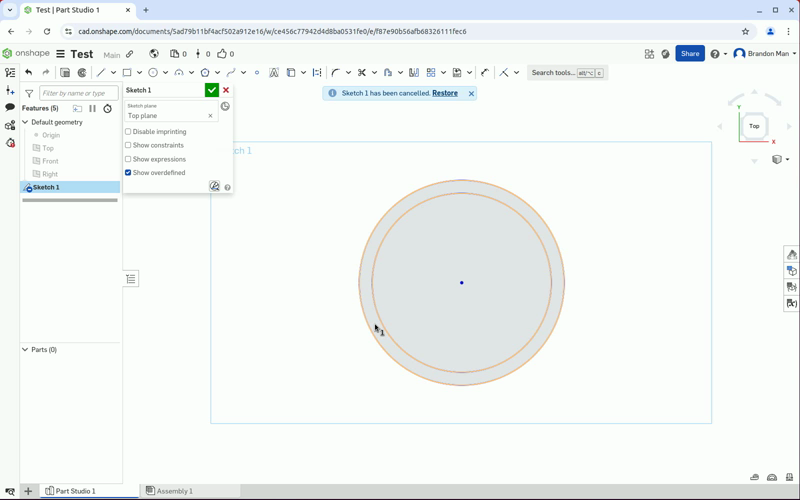
mouse_move(73, 352)
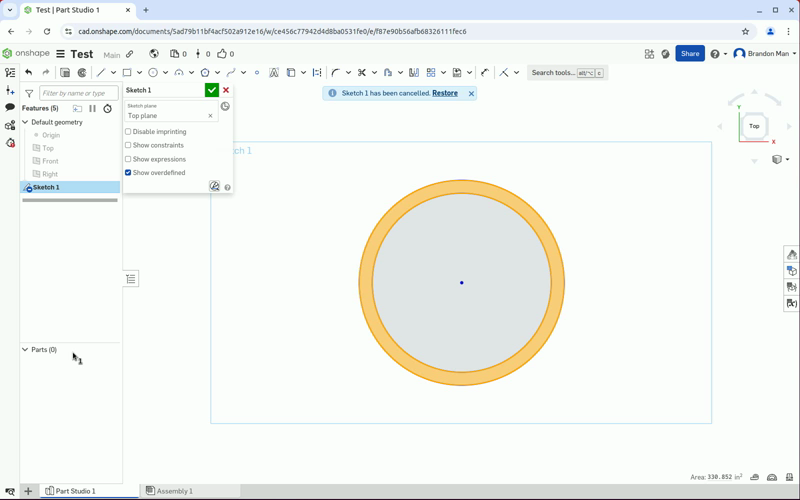
key(shift+y)
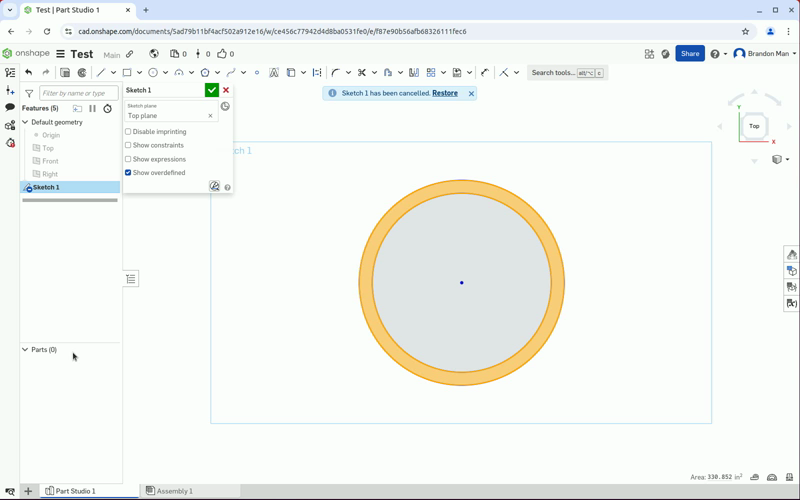
key(shift+e)
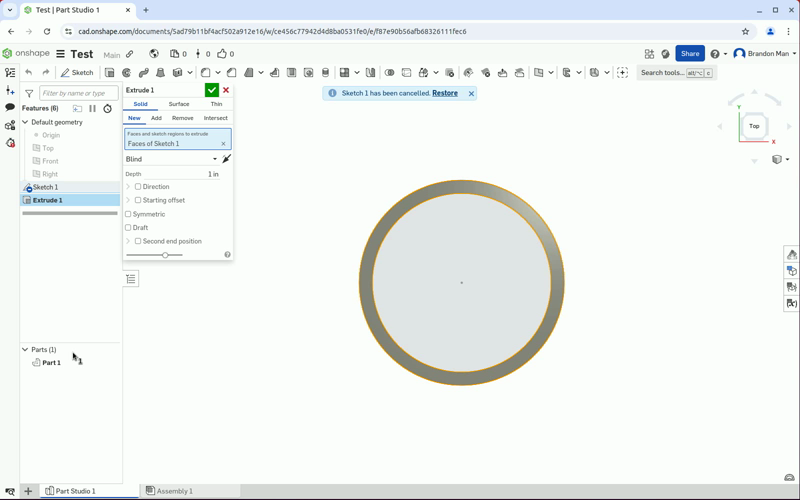
mouse_move(143, 106)
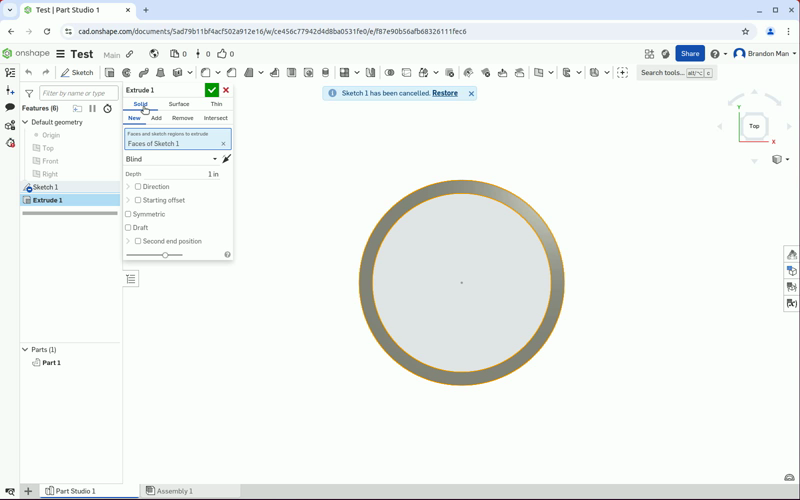
click(143, 106)
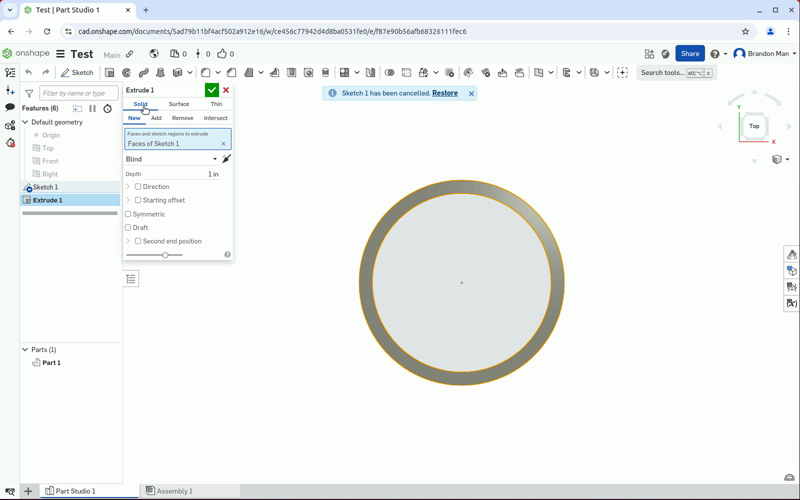
mouse_move(137, 120)
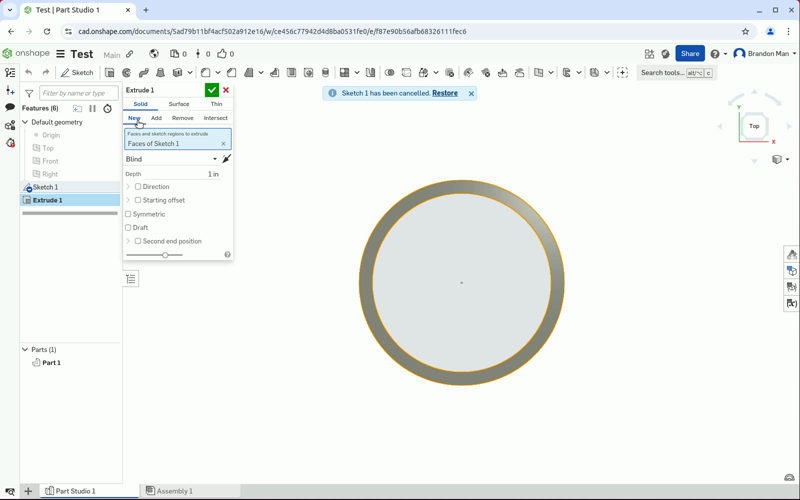
click(137, 120)
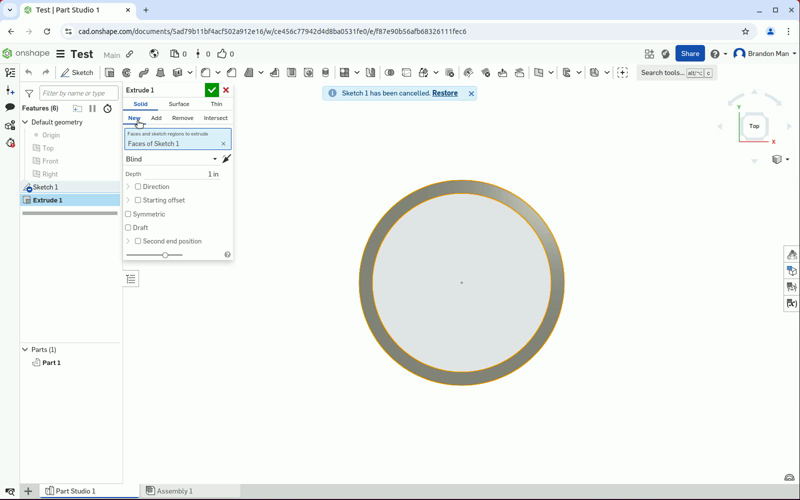
key(tab, 4)
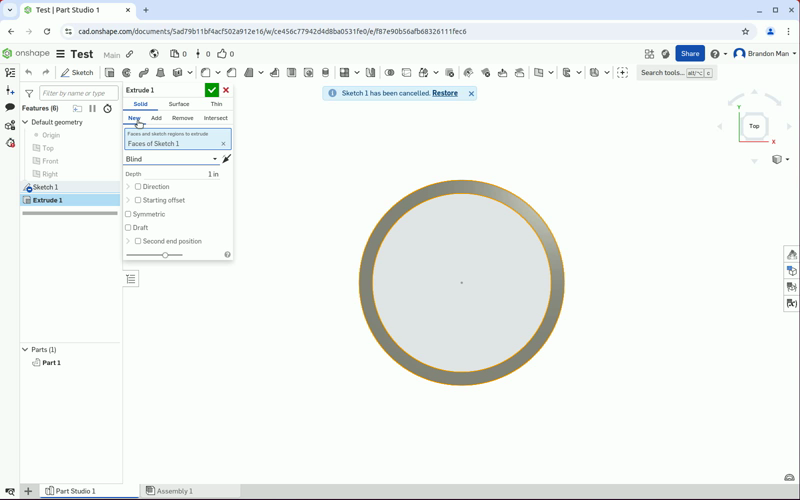
text(2.407)
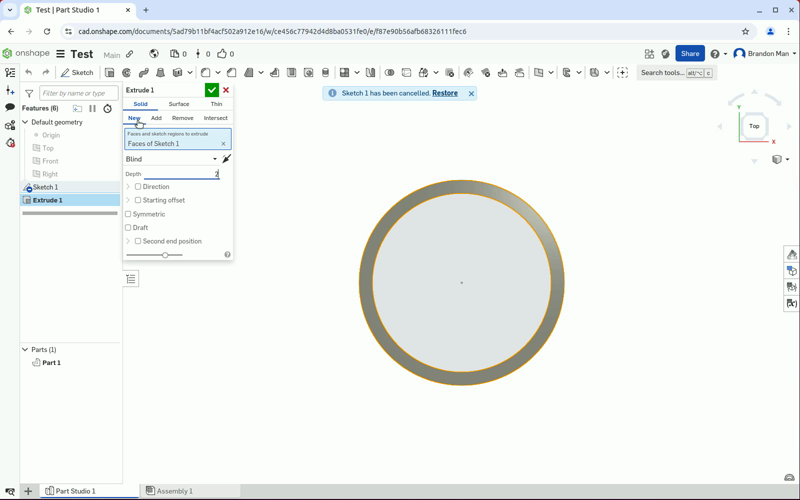
key(enter)
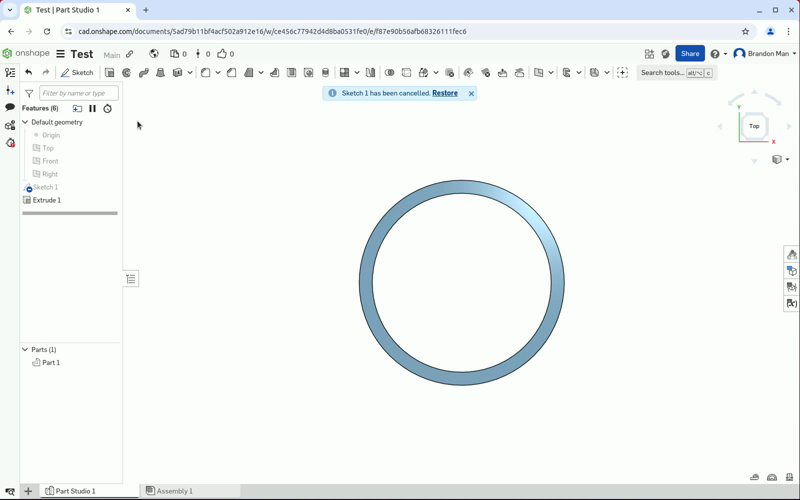
key(shift+h)
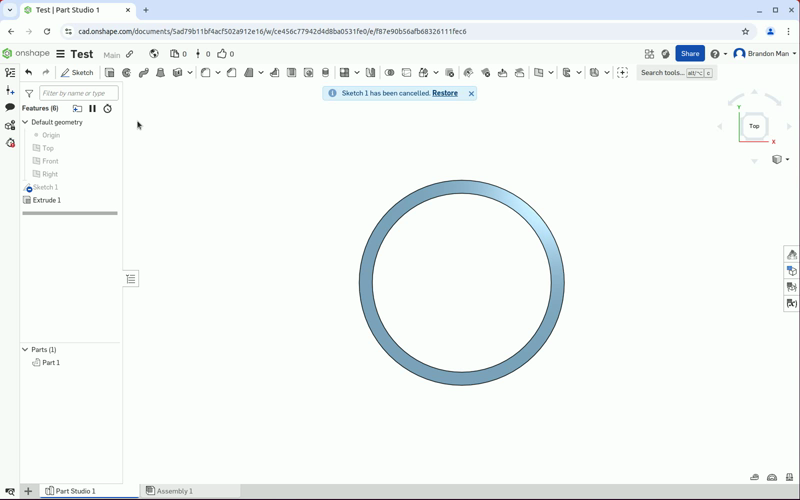
key(shift+h)
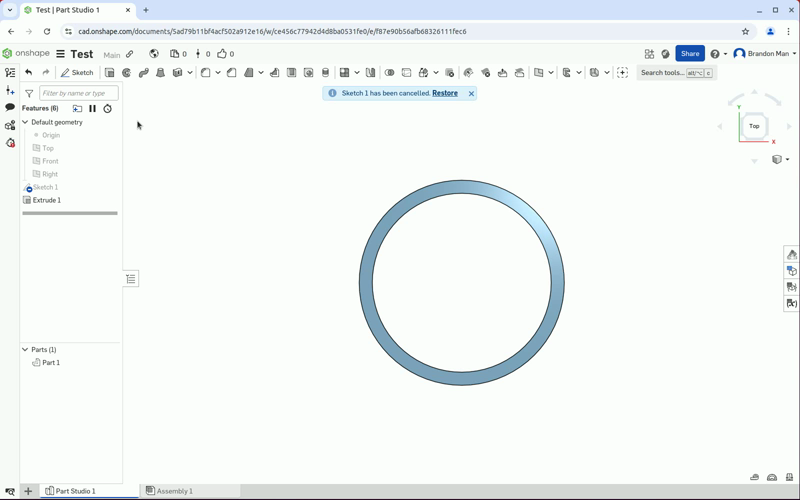
mouse_move(73, 189)
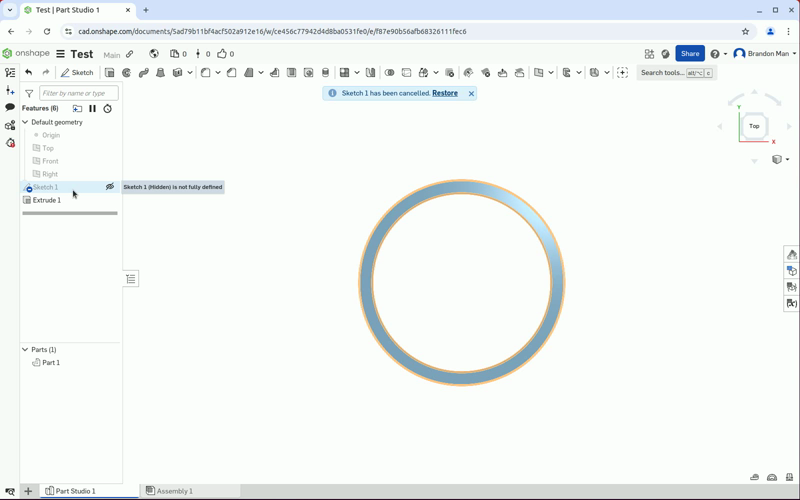
click(73, 189)
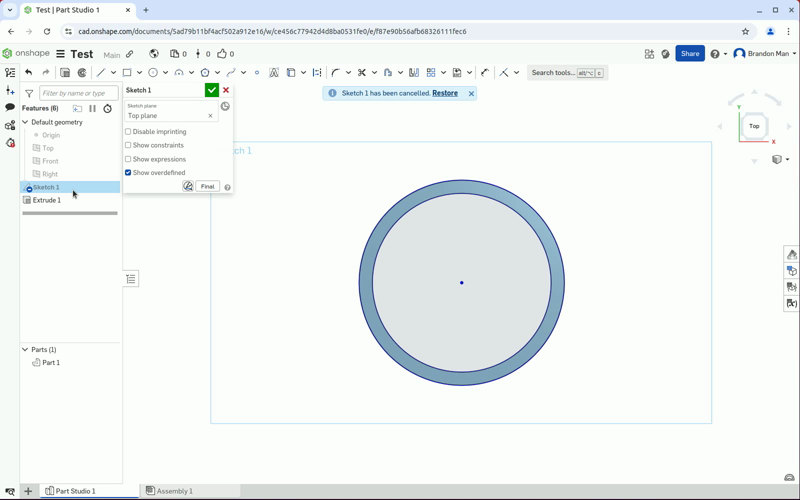
mouse_move(229, 92)
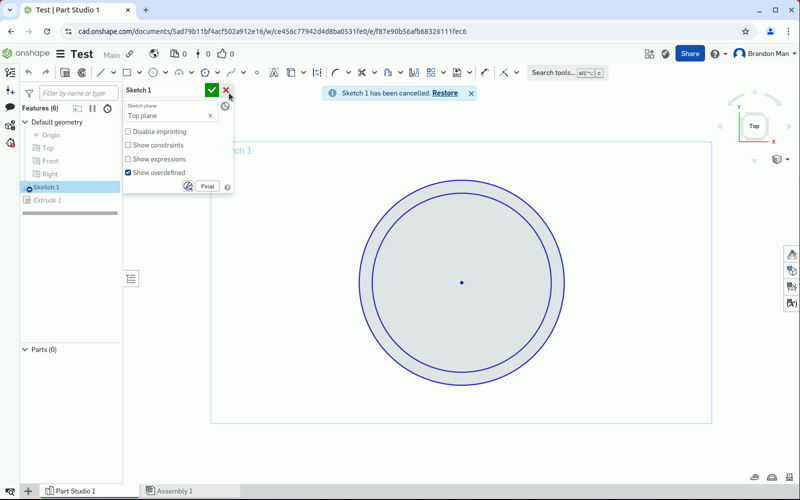
click(229, 92)
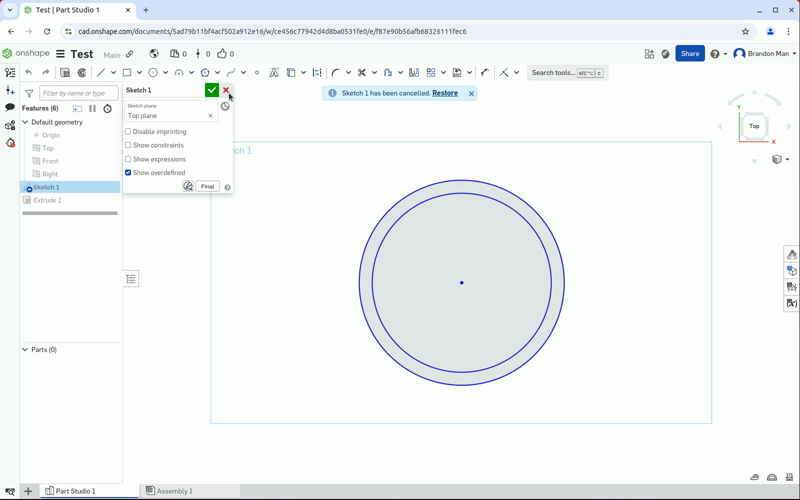
key(shift+s)
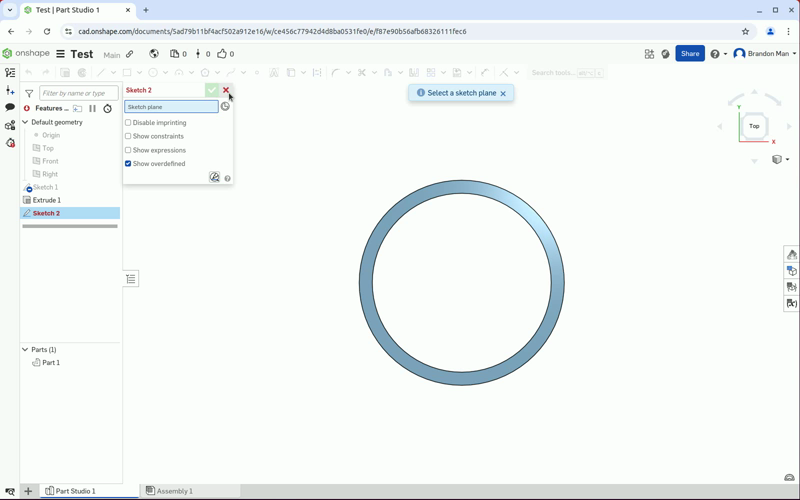
mouse_move(73, 150)
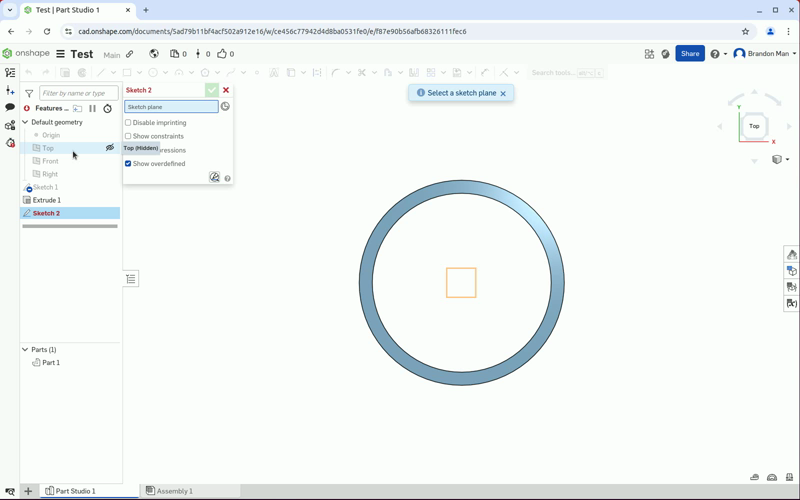
click(73, 150)
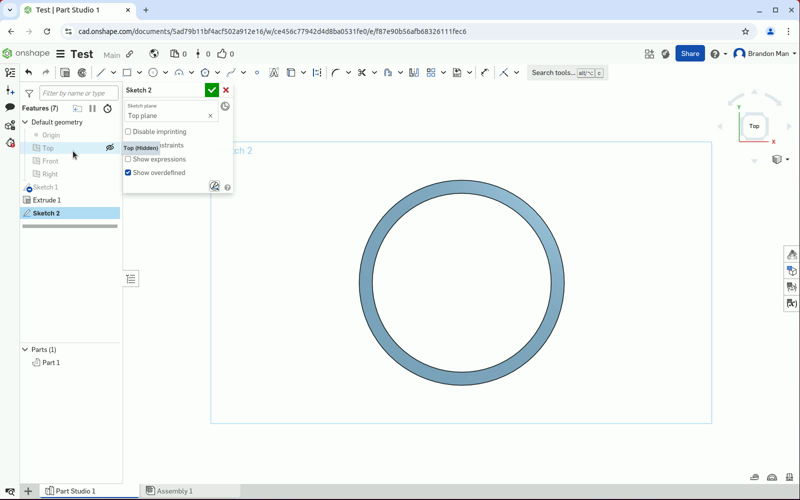
mouse_move(73, 352)
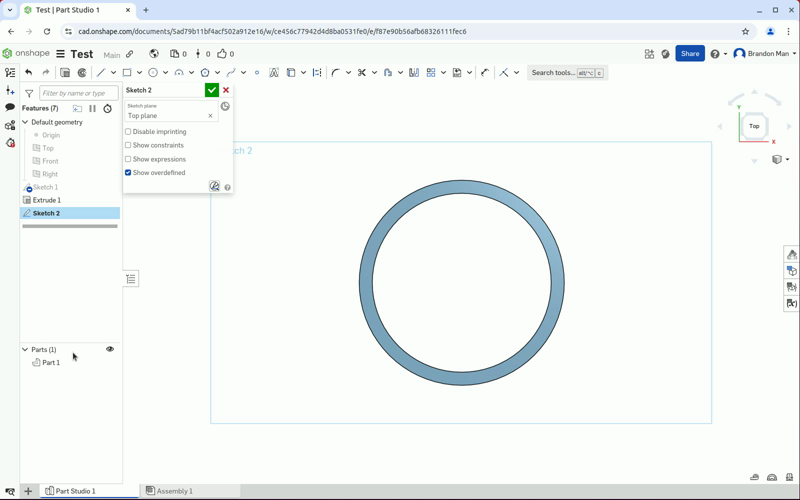
key(y)
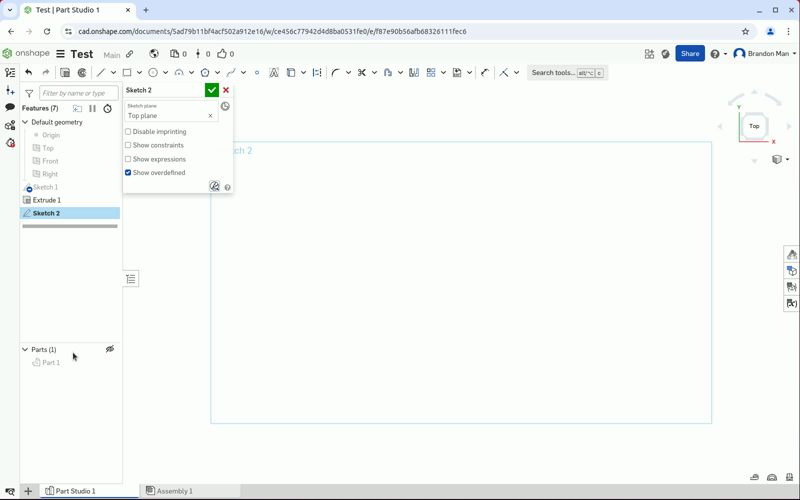
key(c)
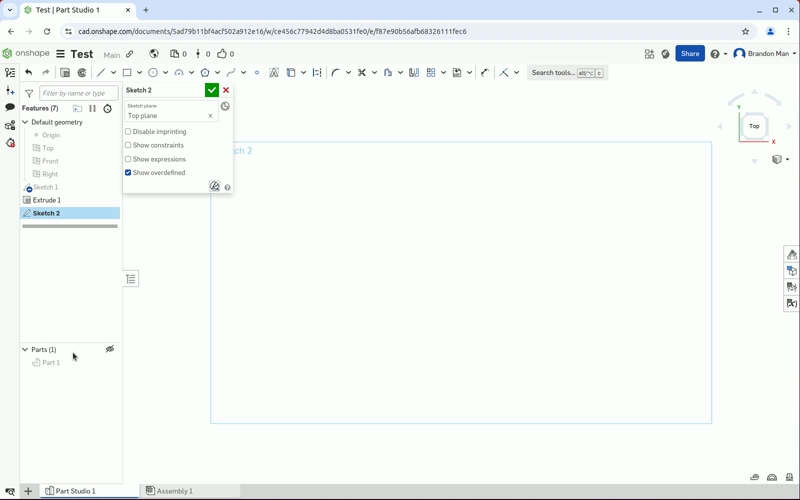
key_down(shift)
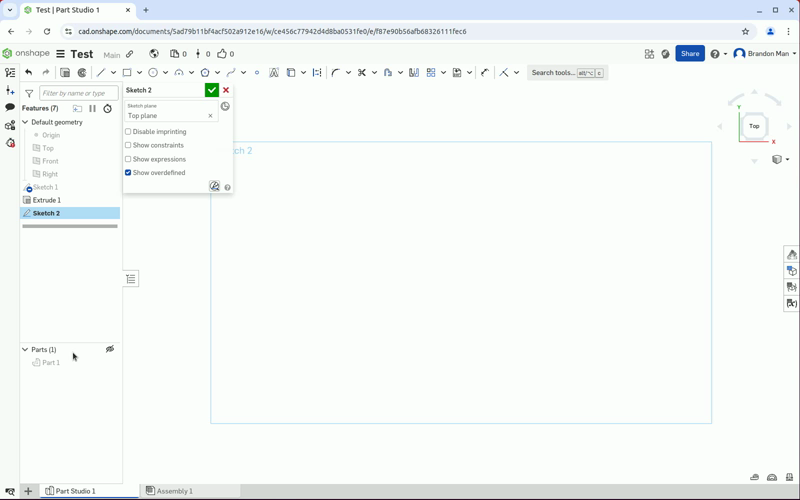
mouse_move(461, 282)
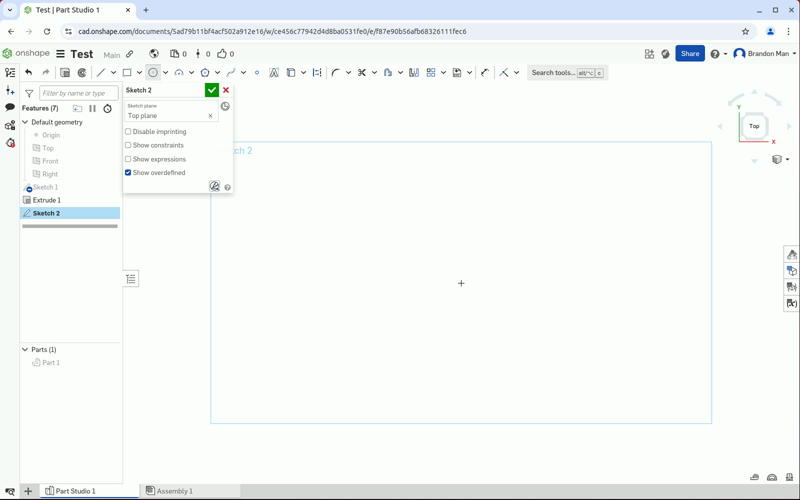
click(461, 282)
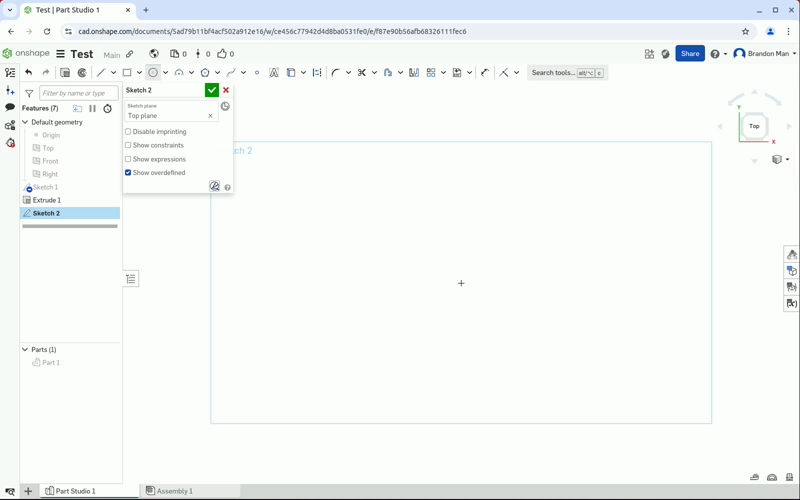
key_up(shift)
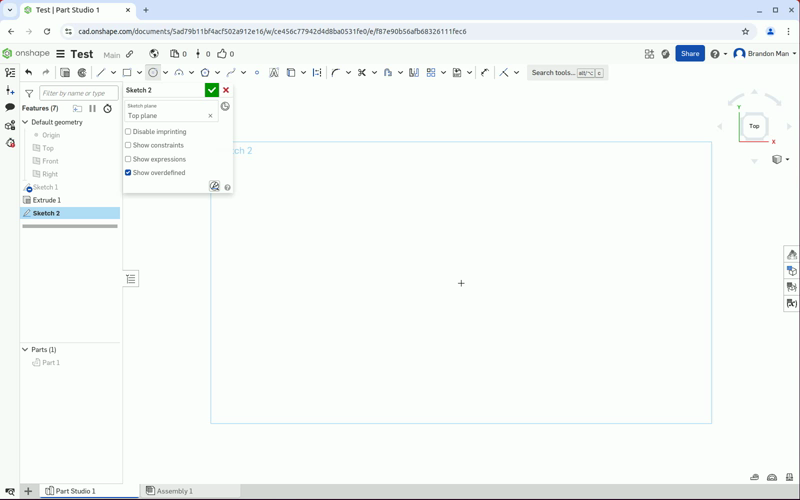
mouse_move(552, 282)
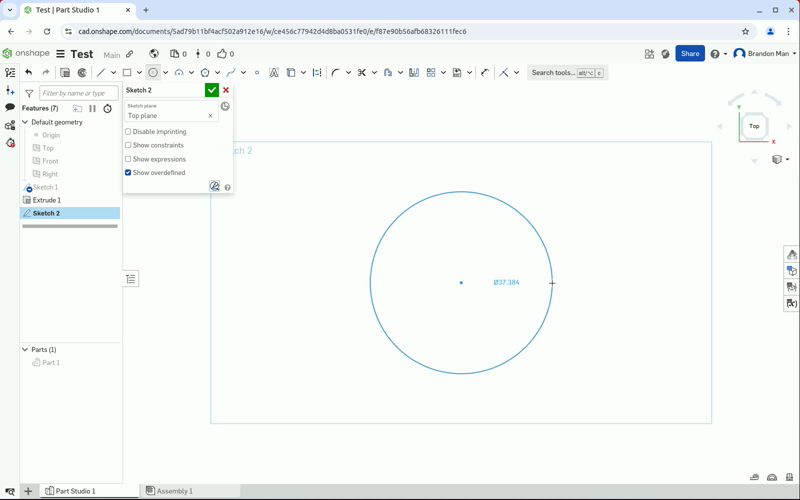
click(552, 282)
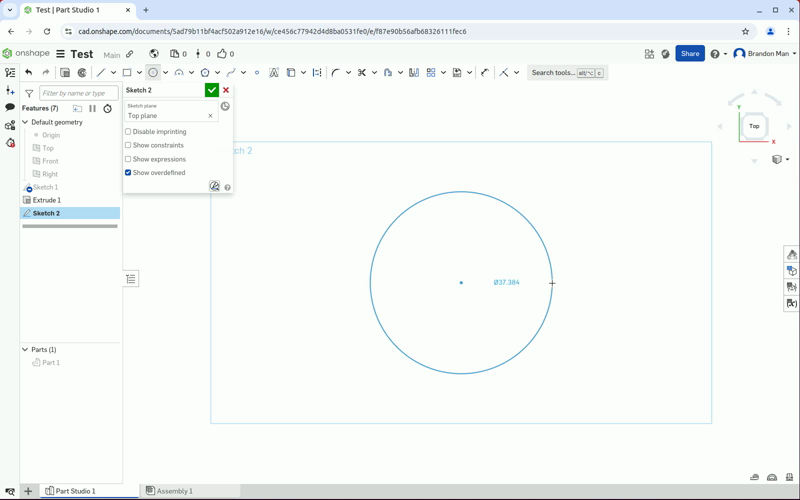
key(esc)
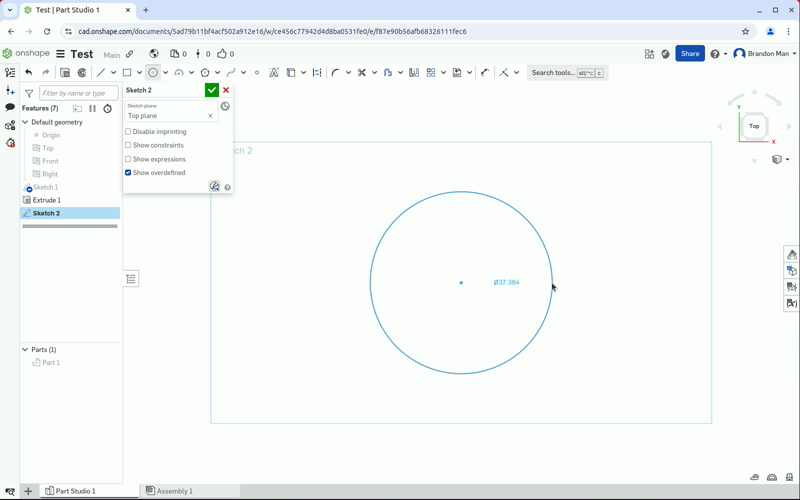
key(c)
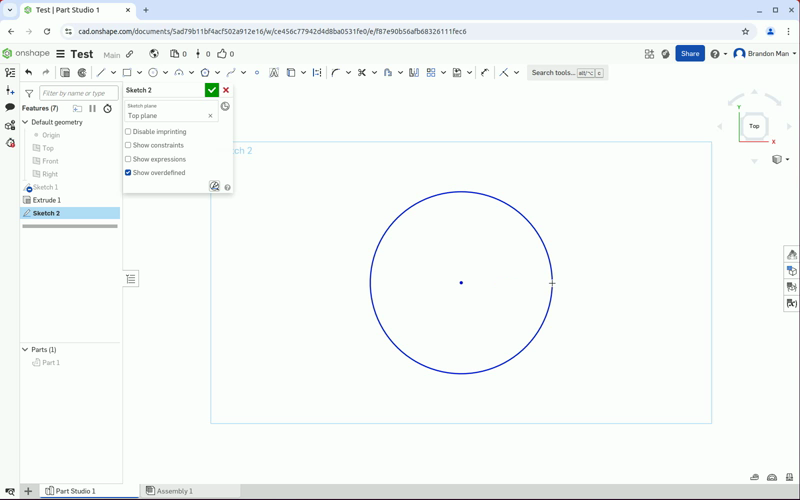
key_down(shift)
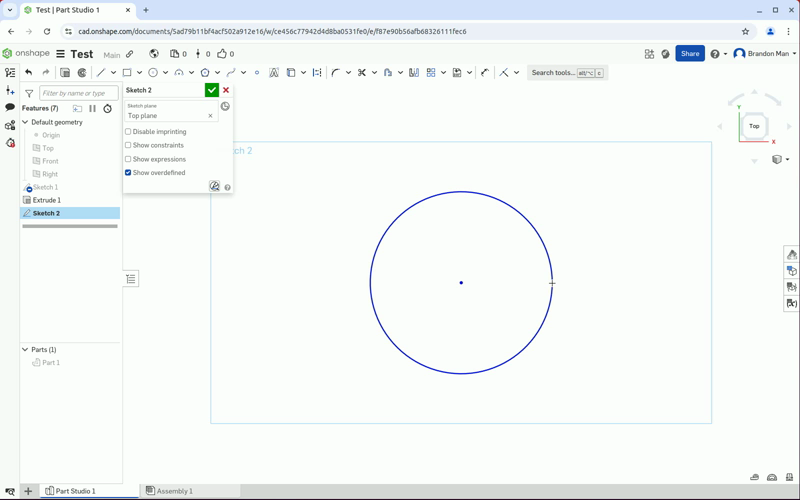
mouse_move(461, 282)
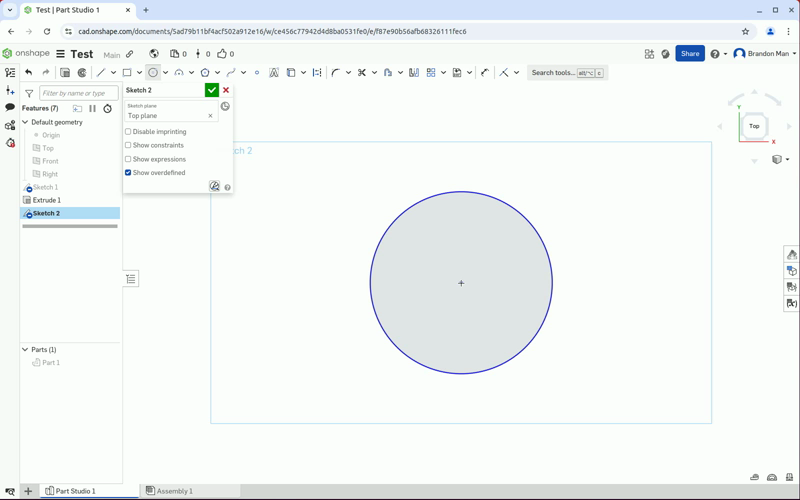
click(461, 282)
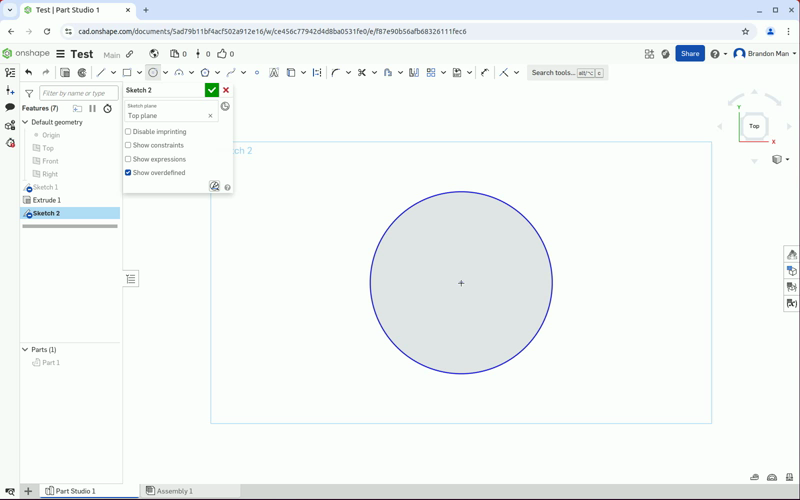
key_up(shift)
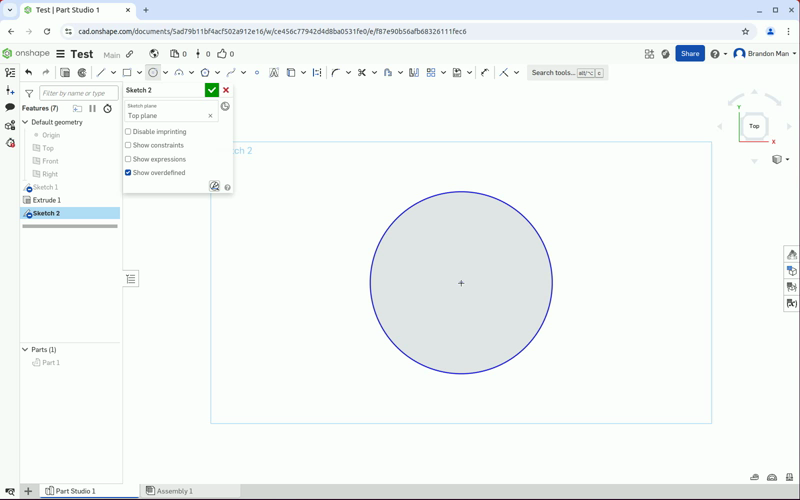
mouse_move(484, 282)
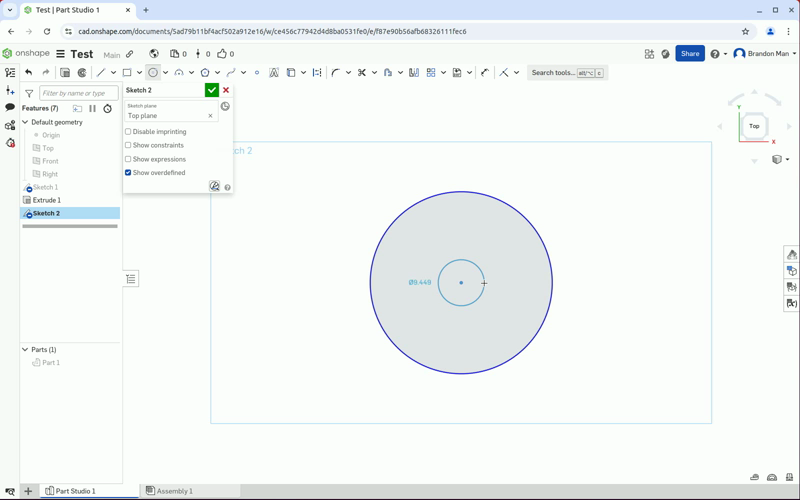
click(484, 282)
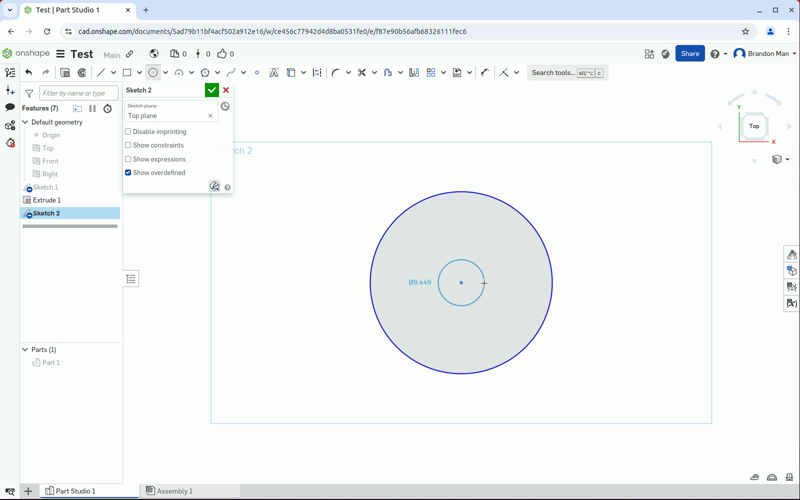
key(esc)
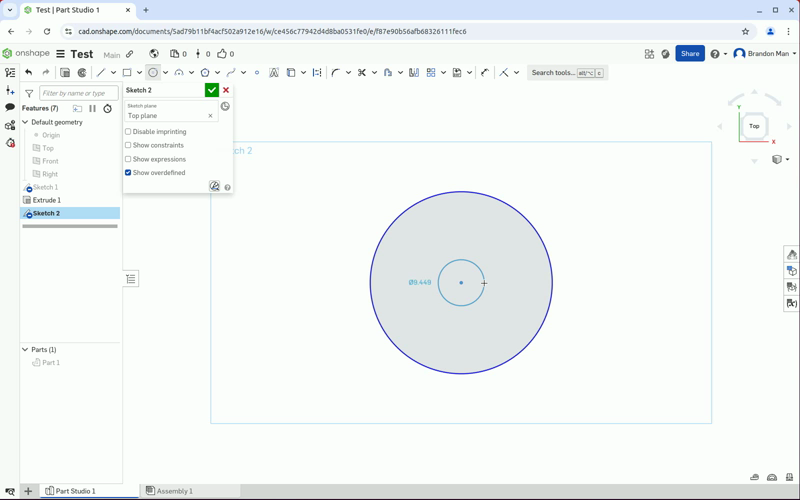
mouse_move(423, 265)
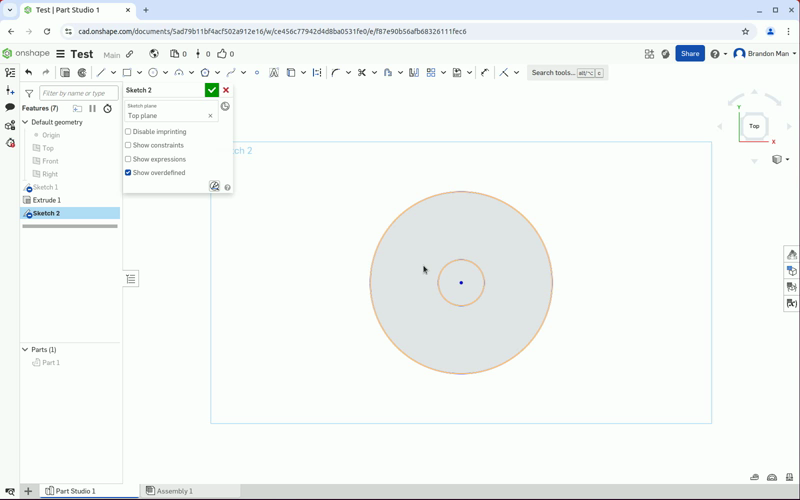
click(423, 265)
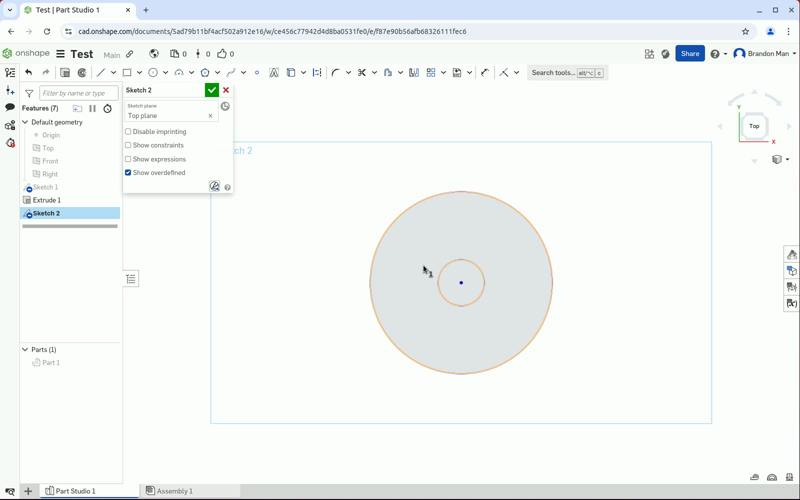
mouse_move(73, 352)
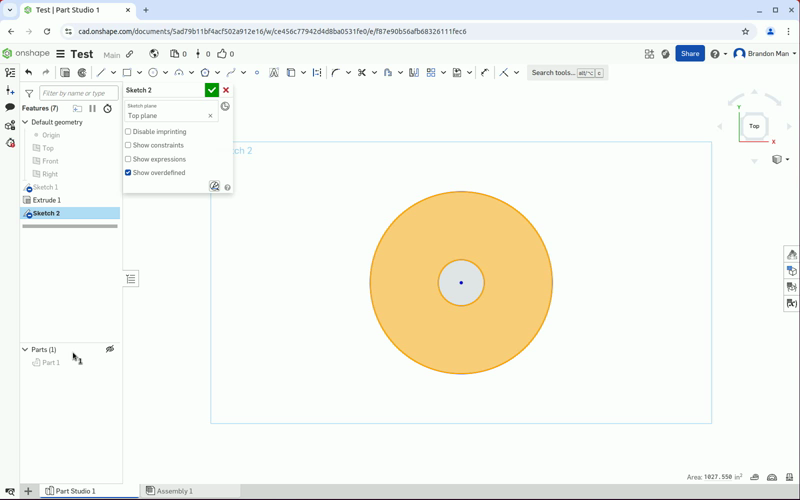
key(shift+y)
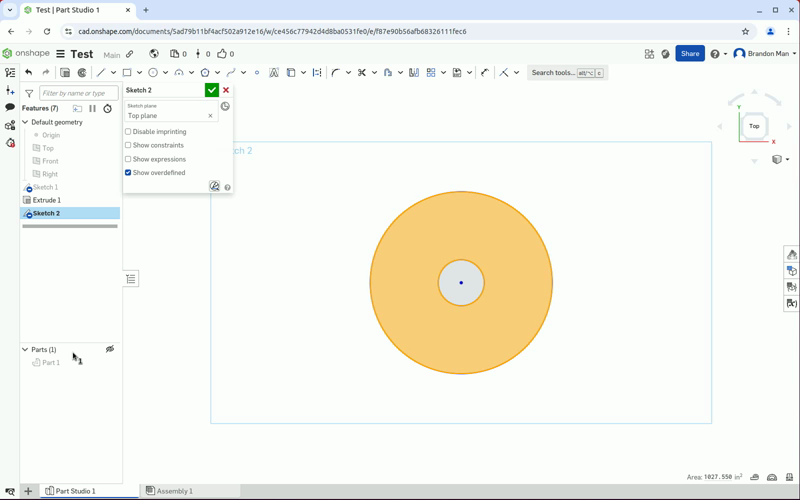
key(shift+e)
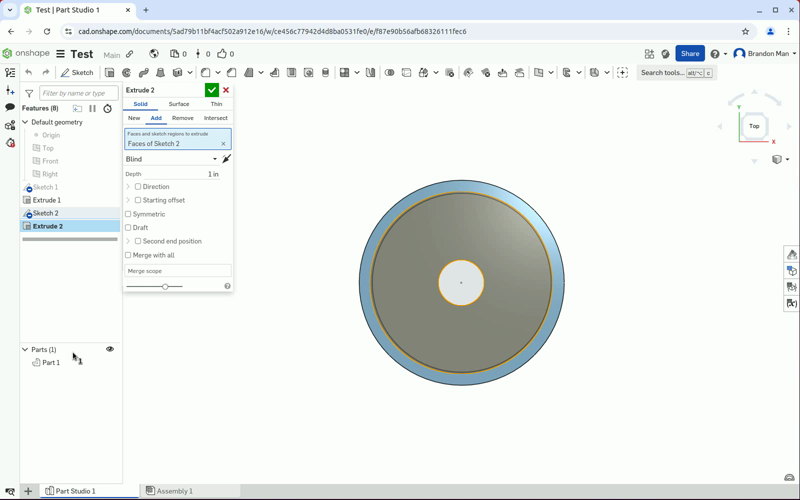
mouse_move(143, 106)
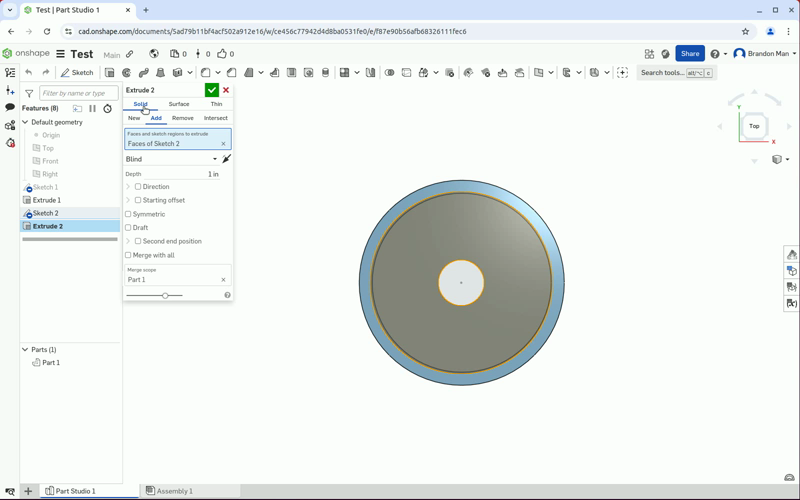
click(143, 106)
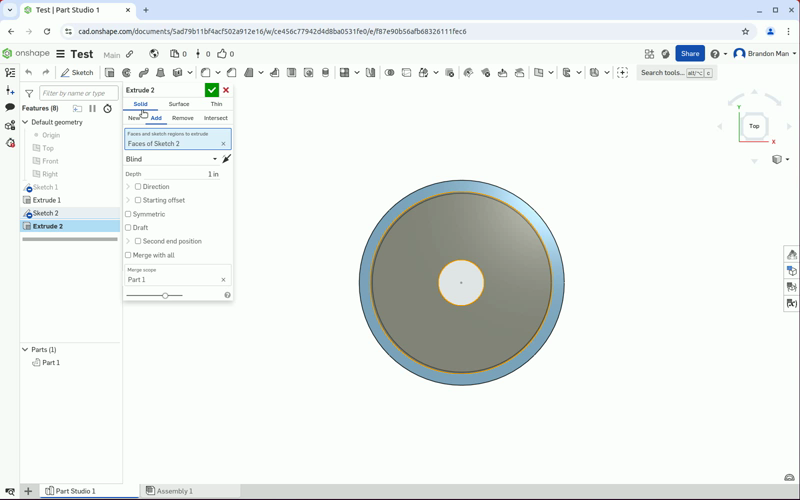
mouse_move(137, 120)
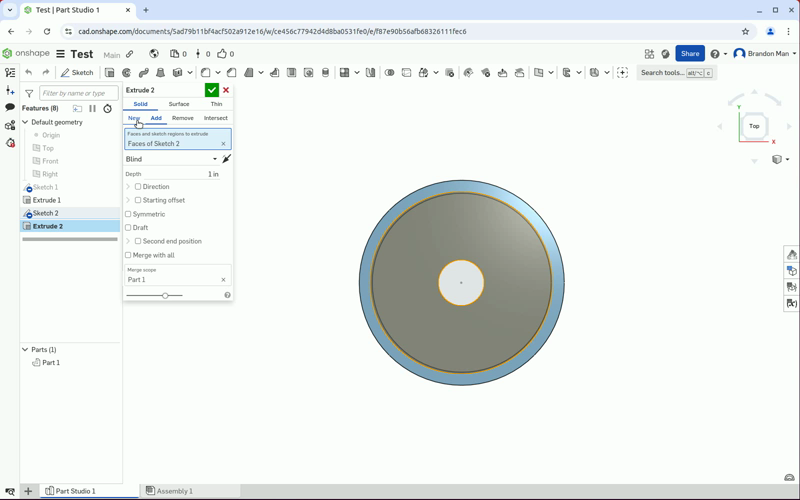
click(137, 120)
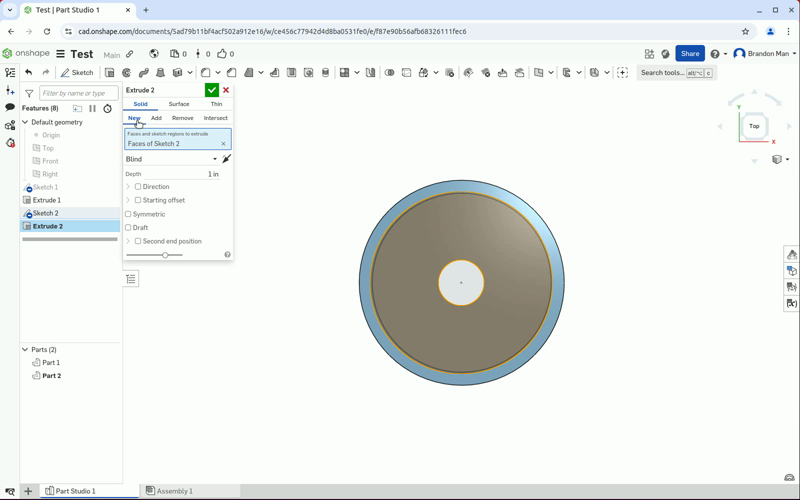
key(tab, 4)
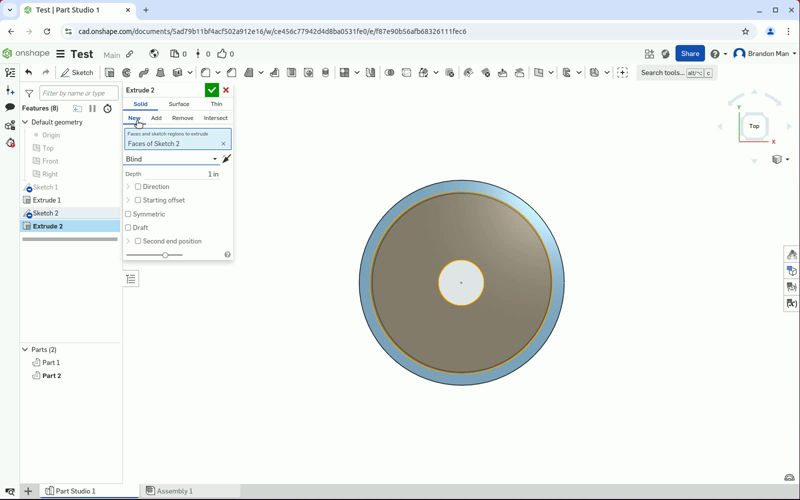
text(2.407)
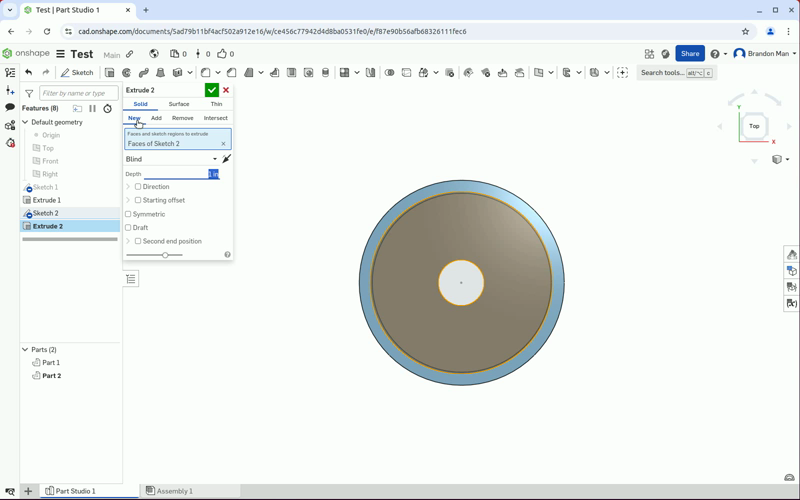
key(enter)
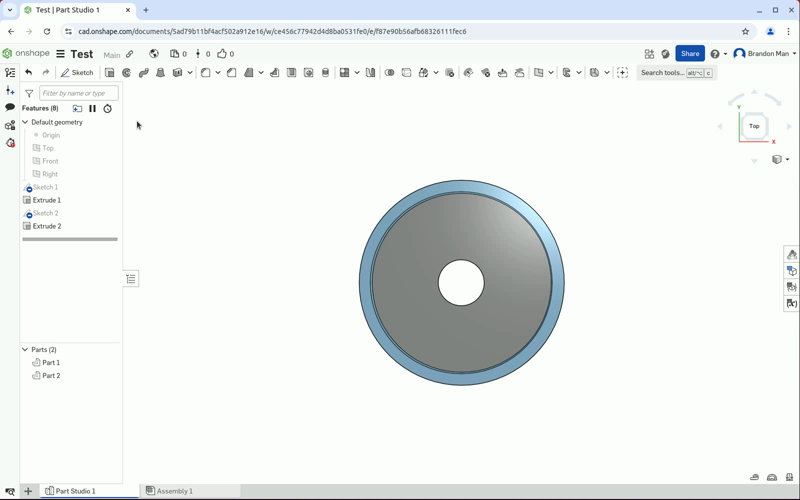
key(shift+h)
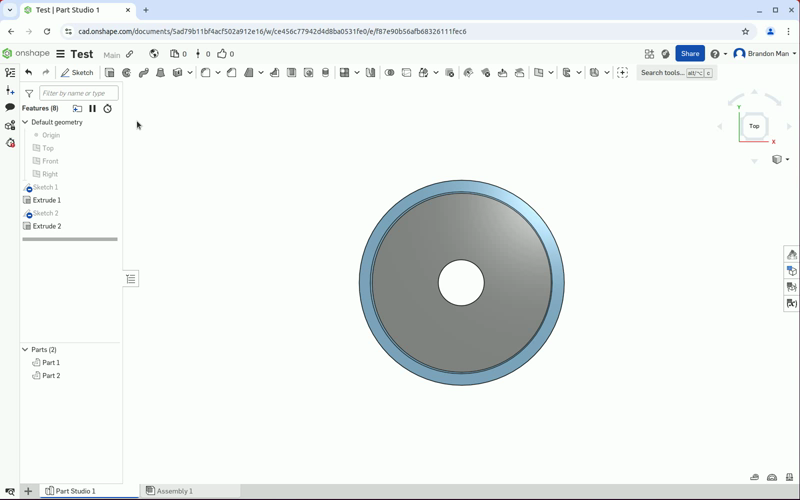
key(shift+h)
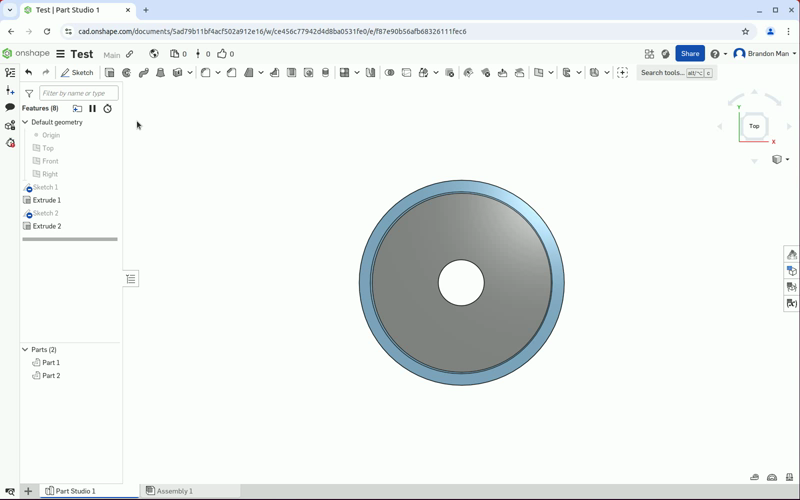
mouse_move(73, 189)
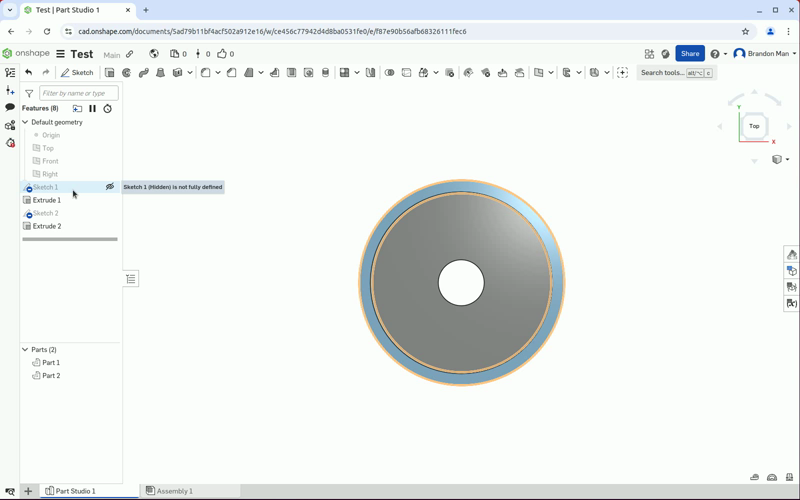
click(73, 189)
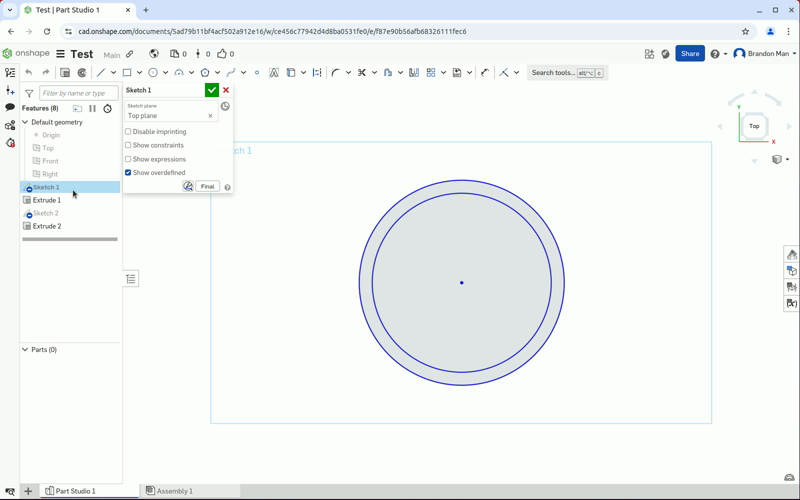
mouse_move(229, 92)
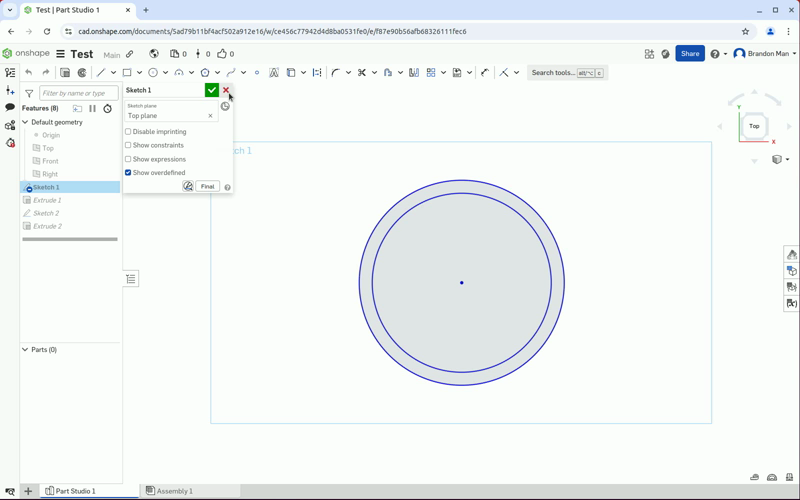
click(229, 92)
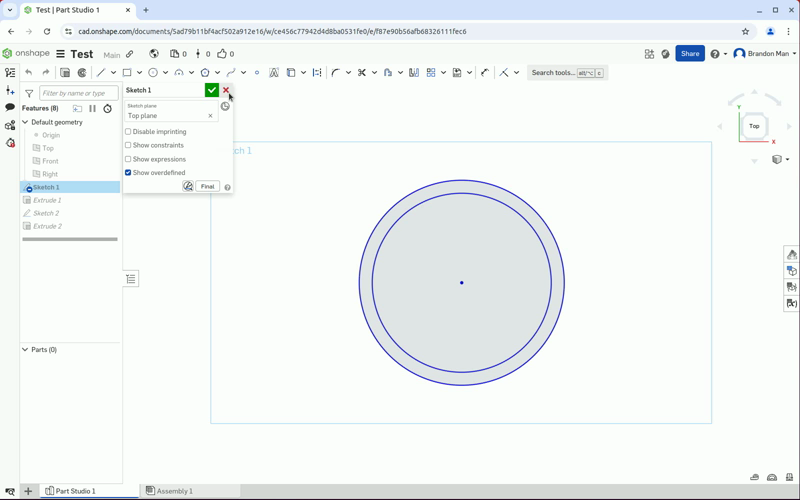
key(shift+s)
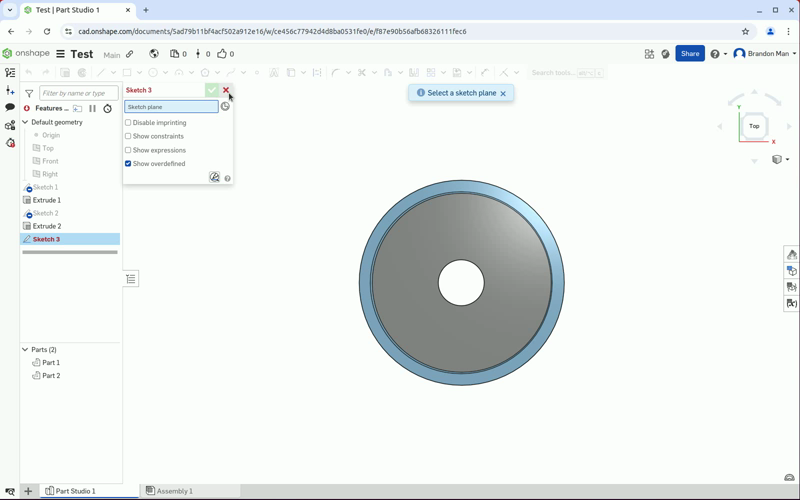
mouse_move(73, 150)
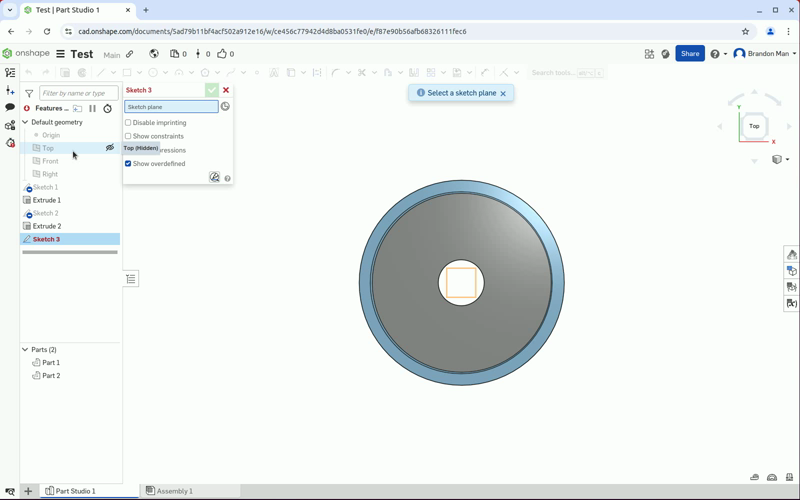
click(73, 150)
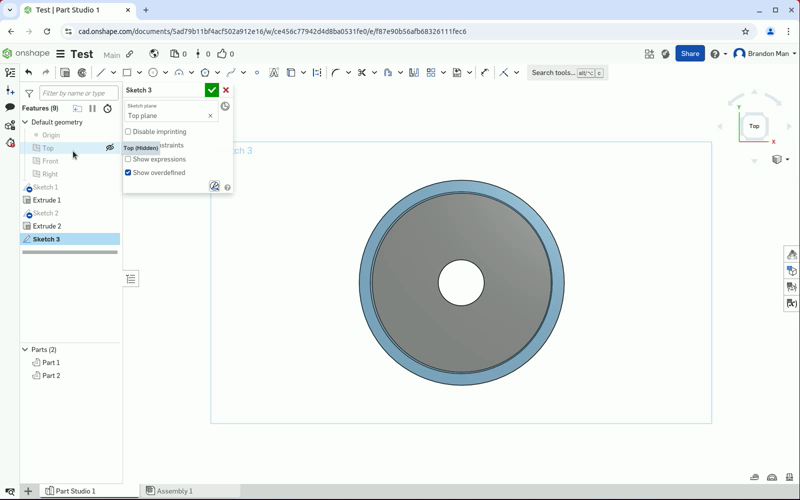
mouse_move(73, 352)
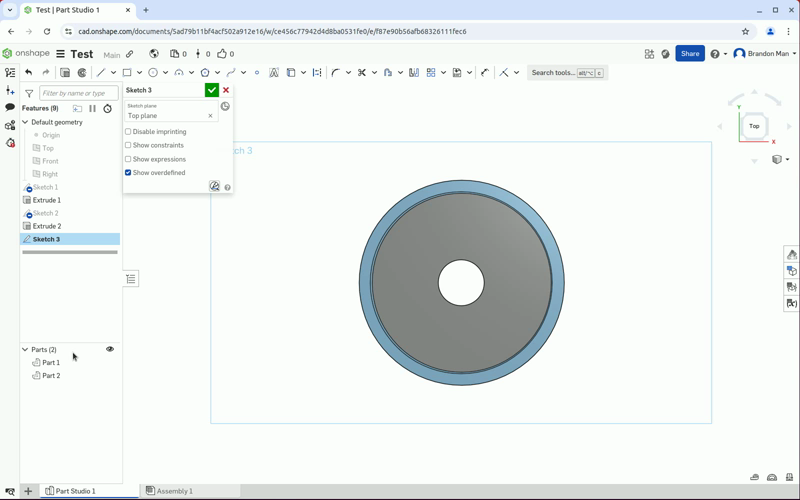
key(y)
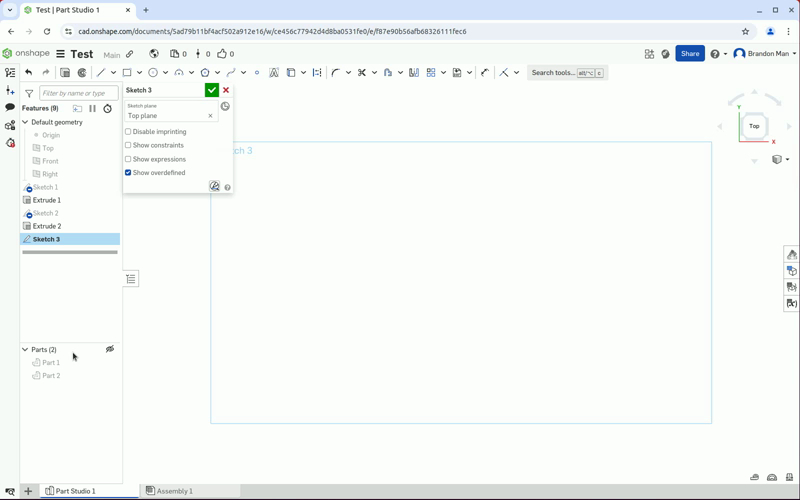
key(c)
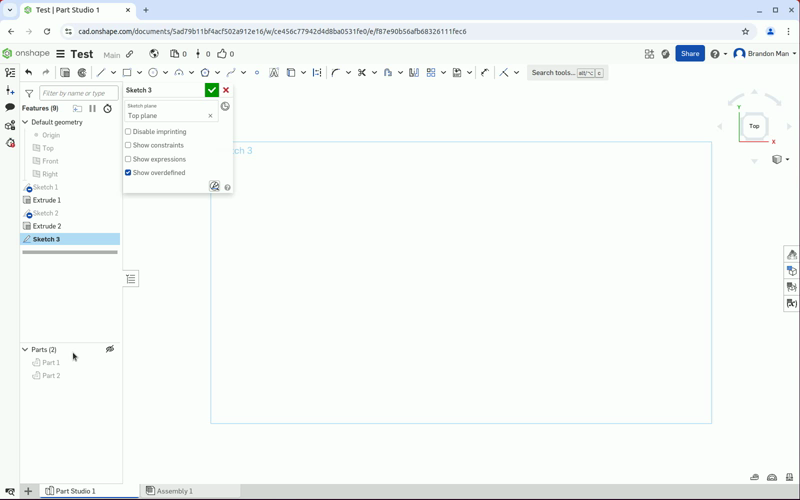
key_down(shift)
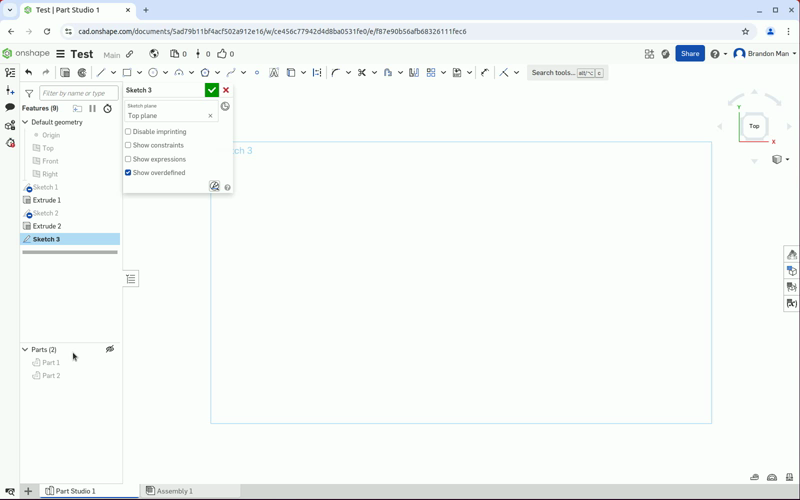
mouse_move(461, 282)
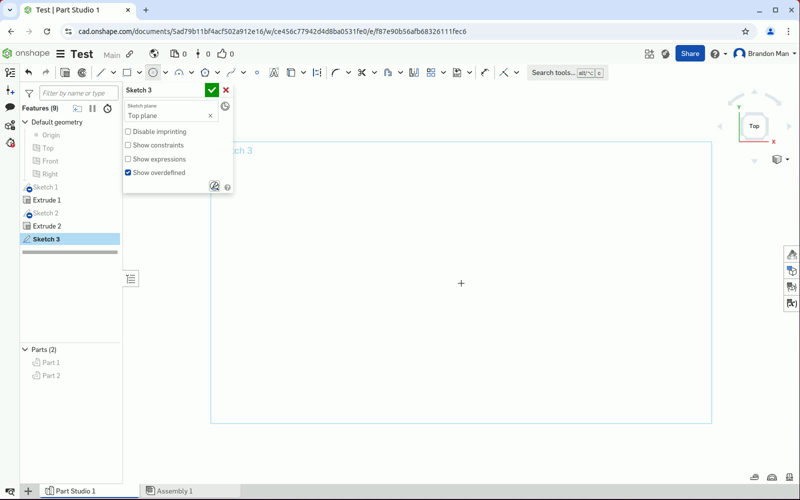
click(461, 282)
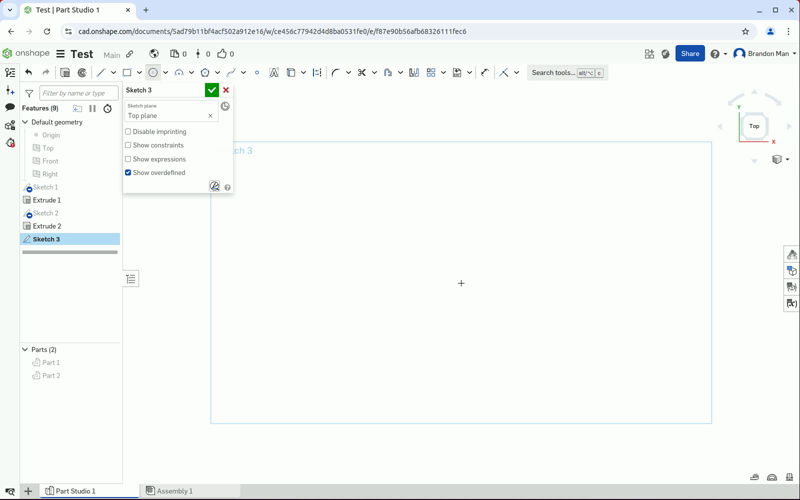
key_up(shift)
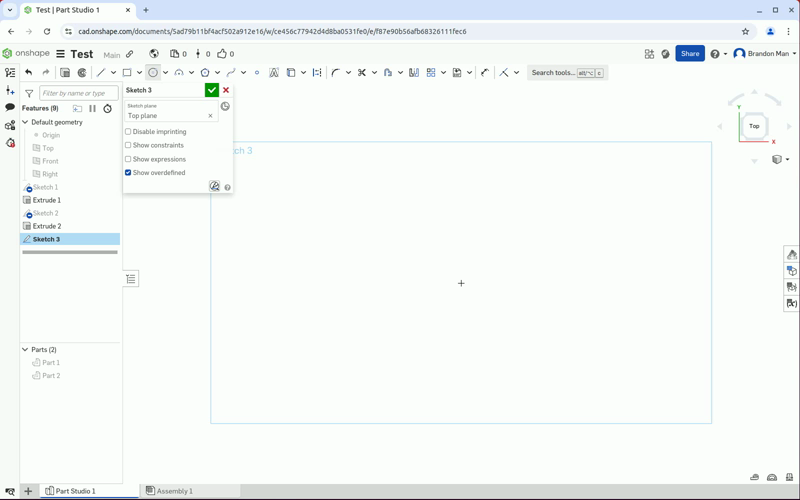
mouse_move(574, 282)
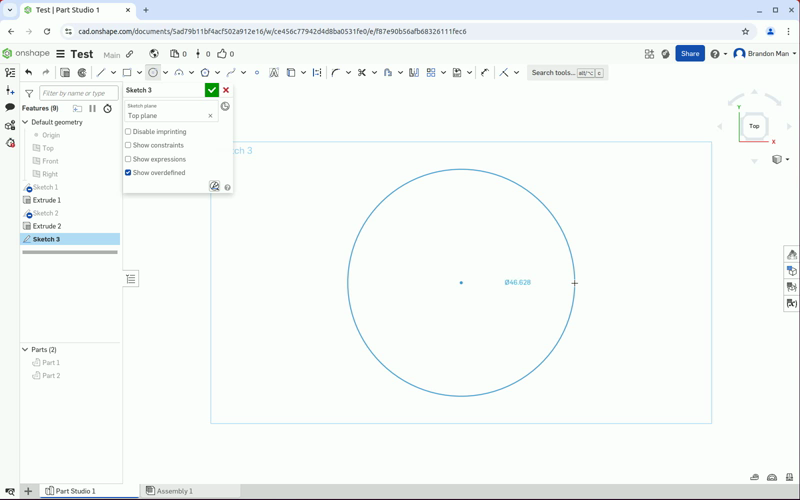
click(574, 282)
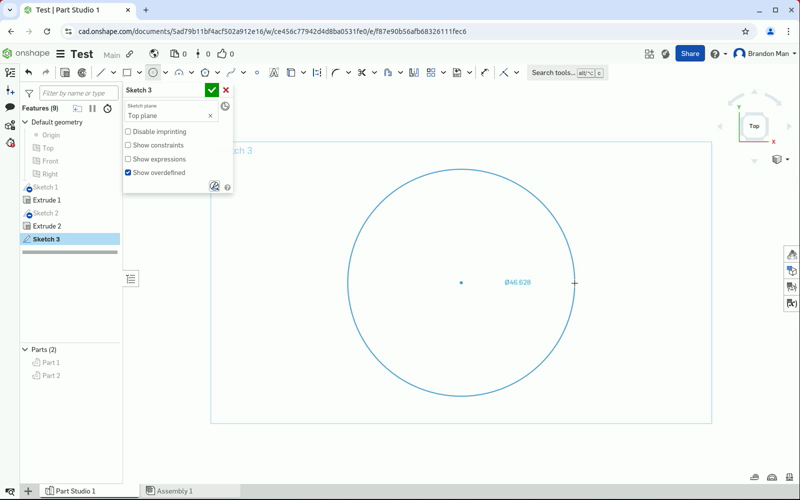
key(esc)
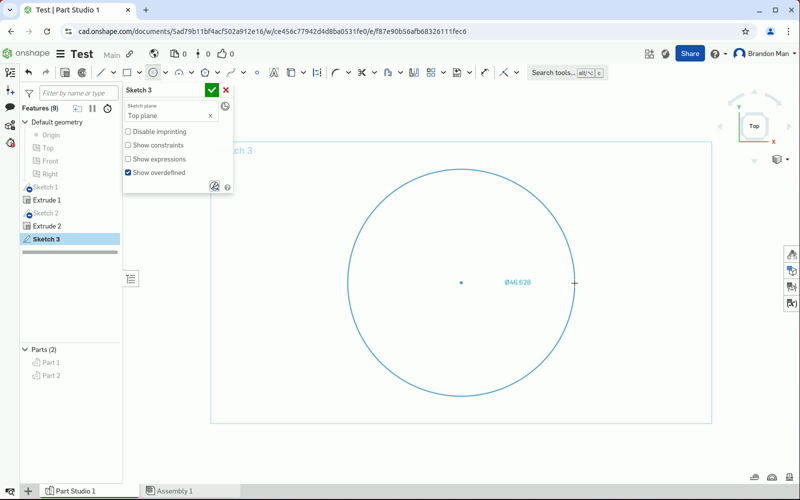
key(c)
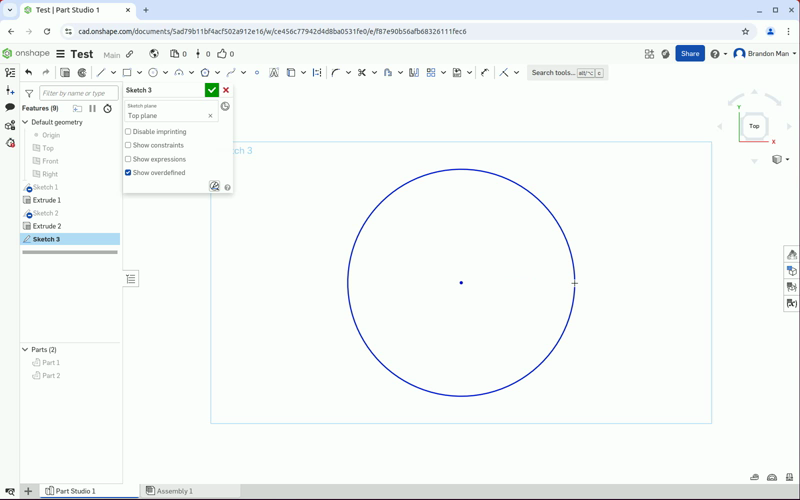
key_down(shift)
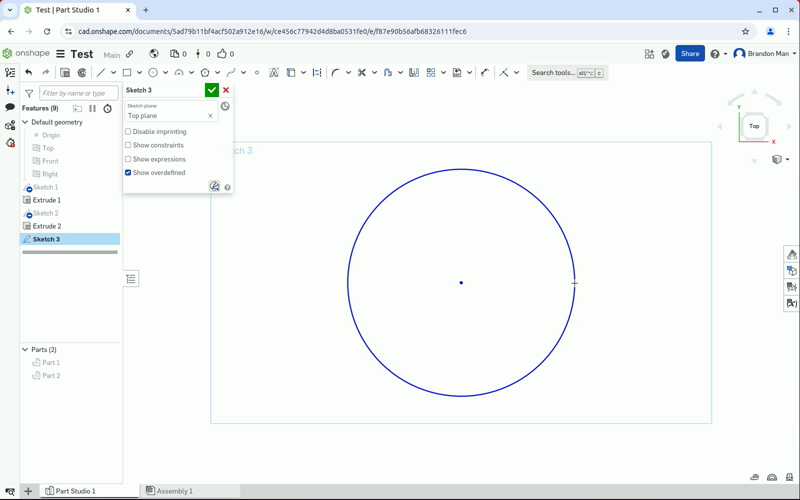
mouse_move(461, 282)
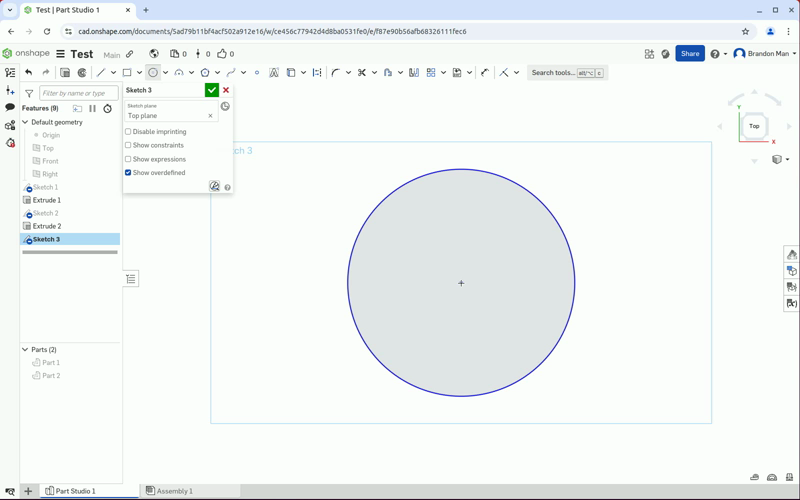
click(461, 282)
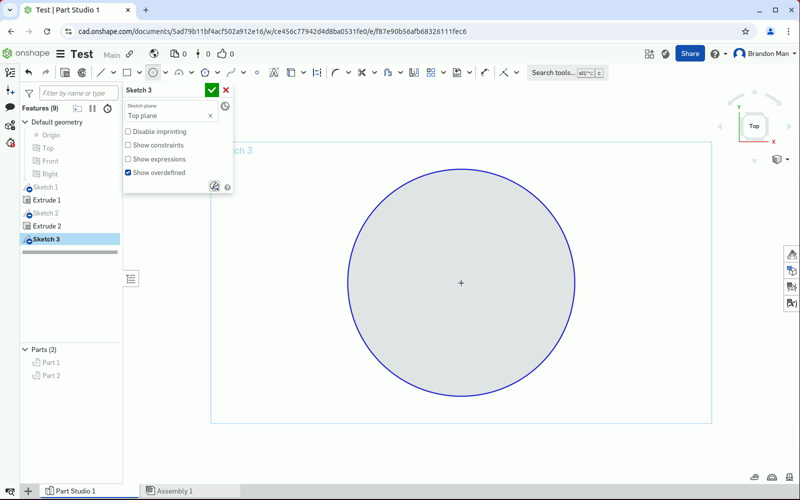
key_up(shift)
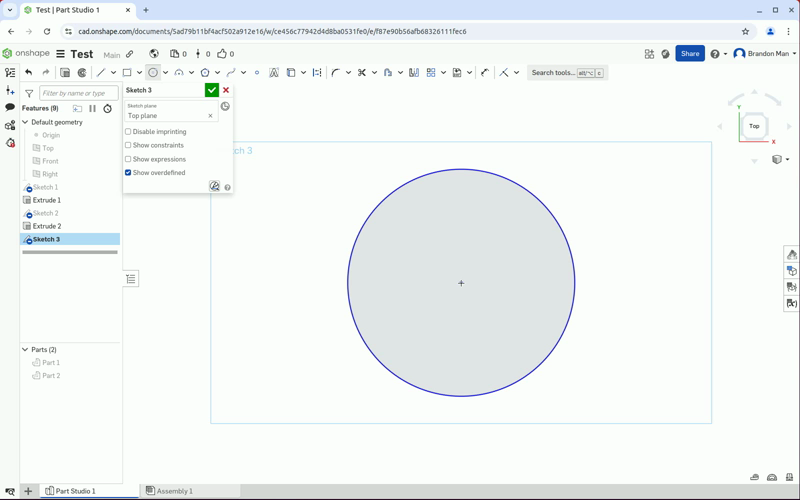
mouse_move(562, 282)
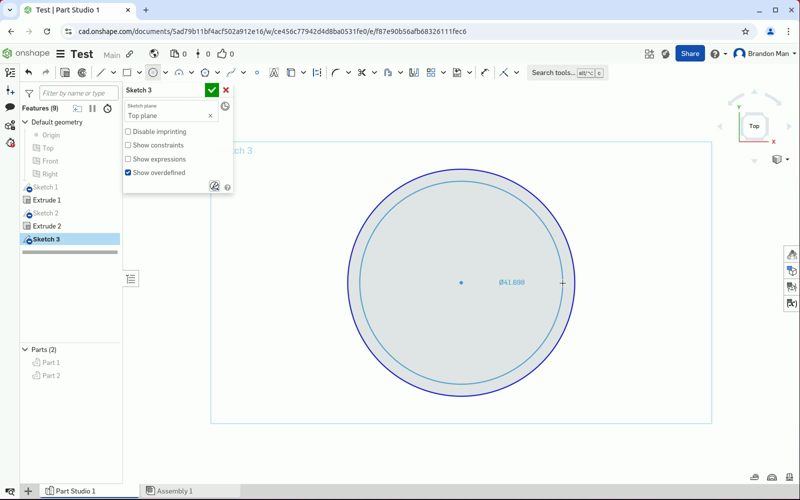
click(562, 282)
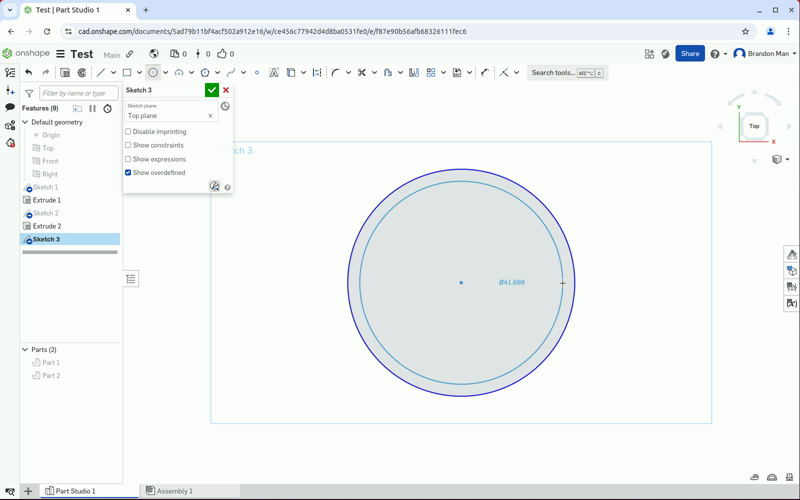
key(esc)
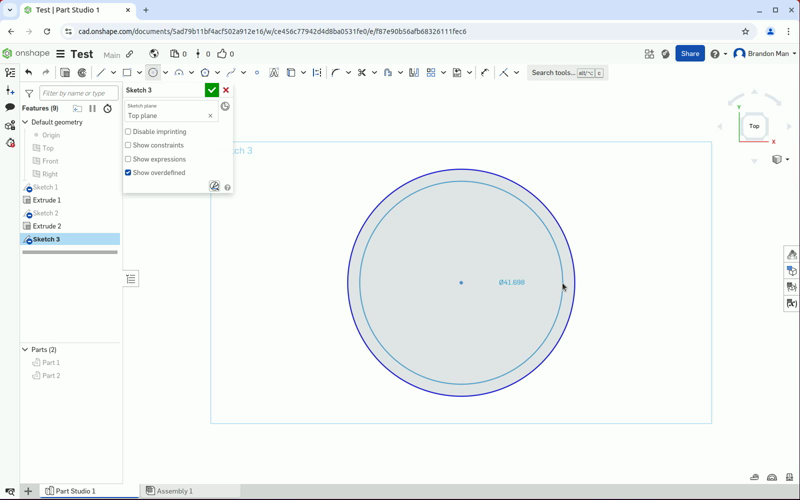
mouse_move(480, 176)
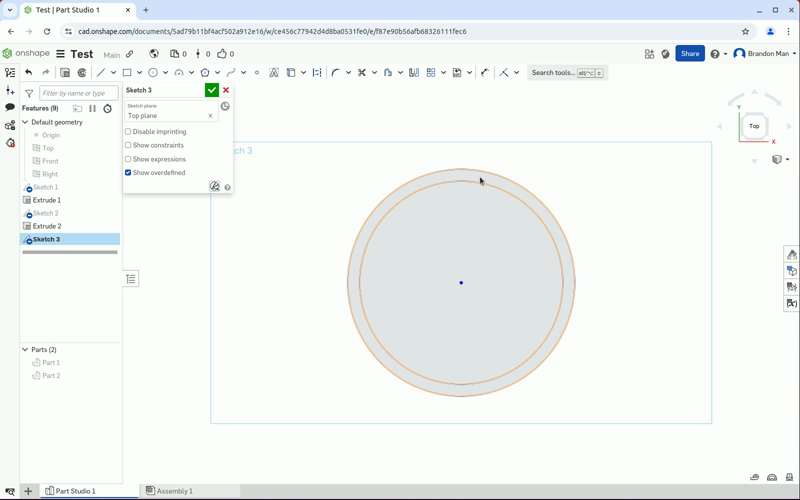
click(480, 176)
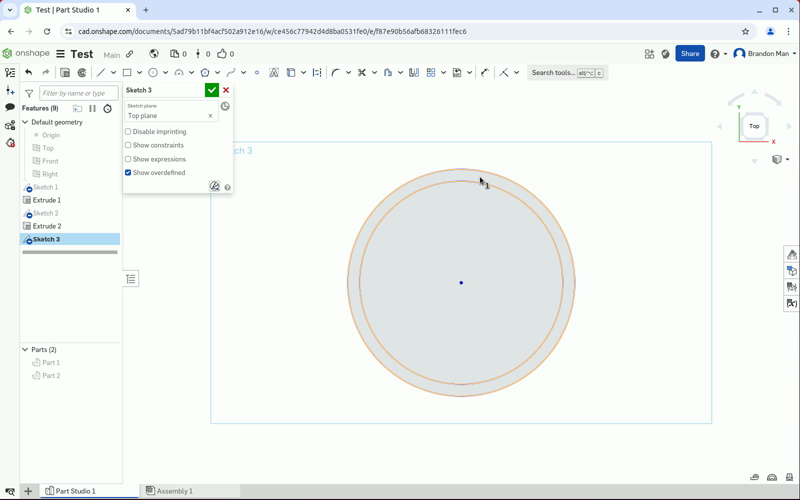
mouse_move(73, 352)
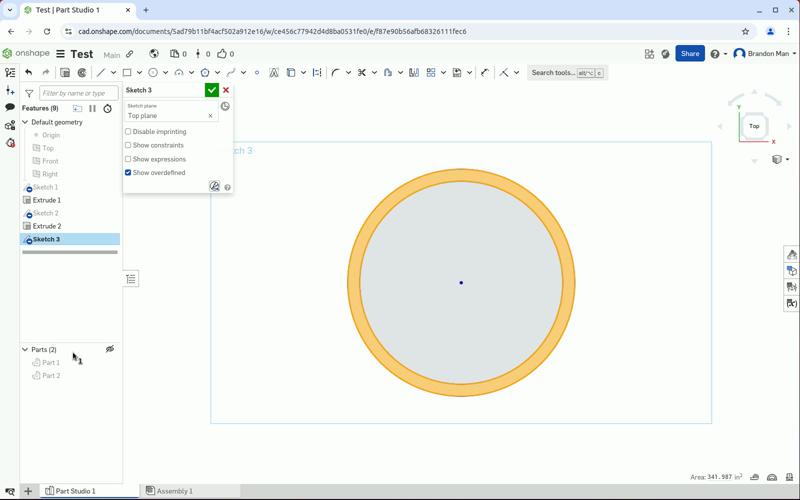
key(shift+y)
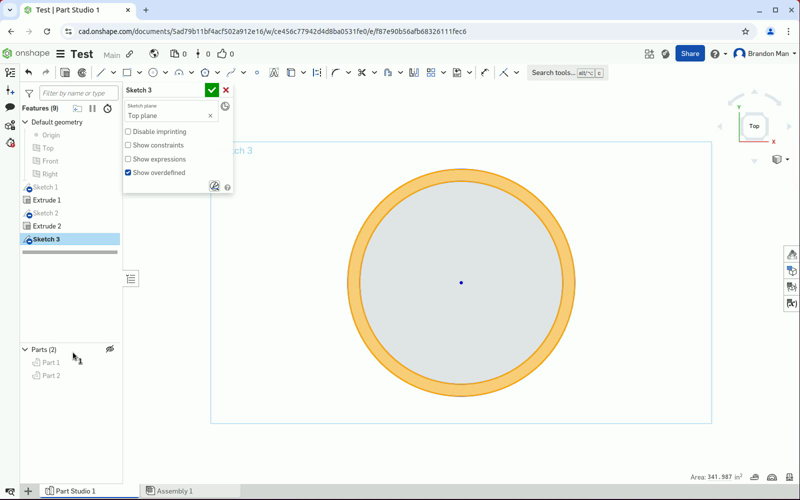
key(shift+e)
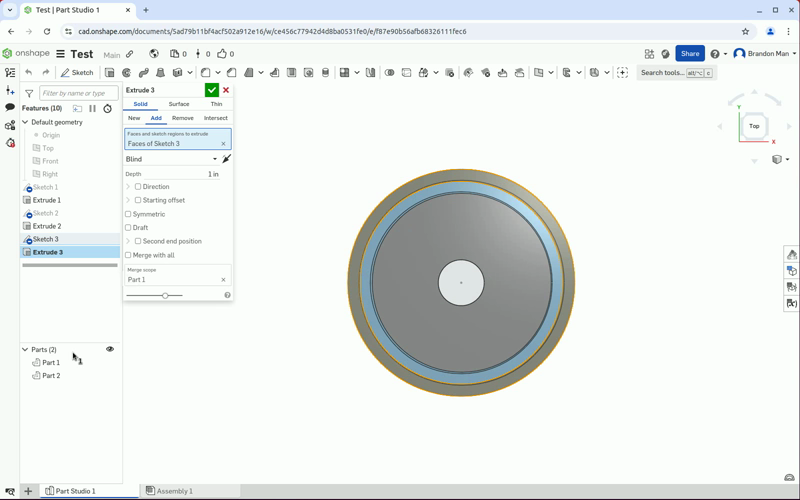
mouse_move(143, 106)
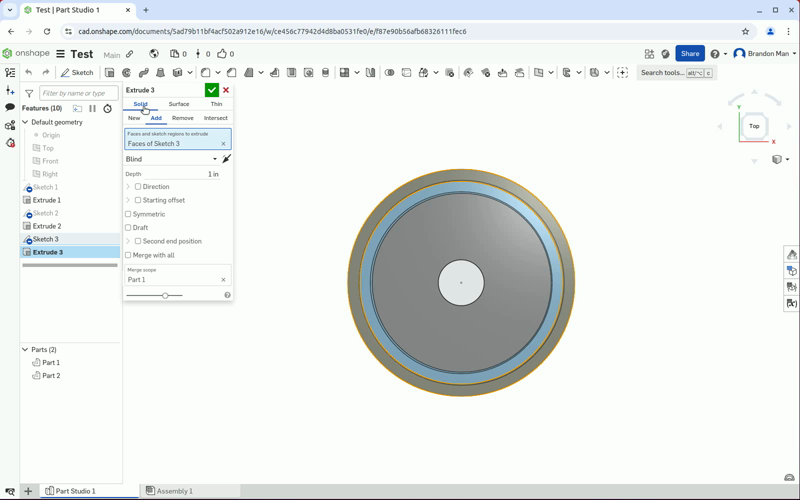
click(143, 106)
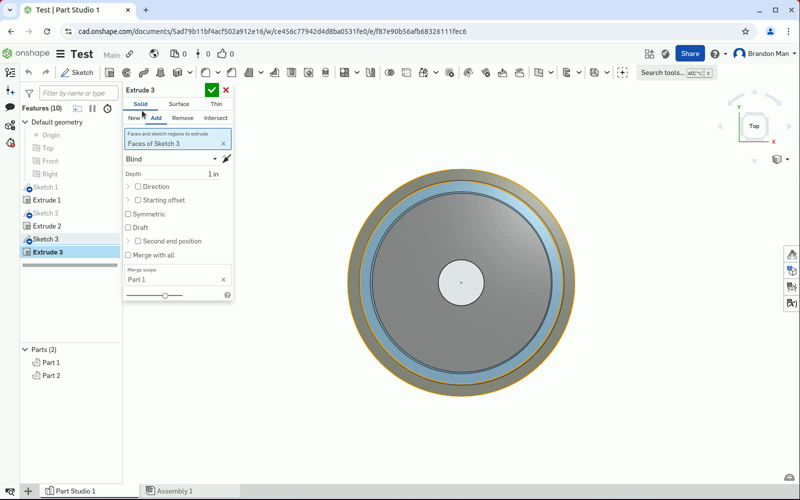
mouse_move(137, 120)
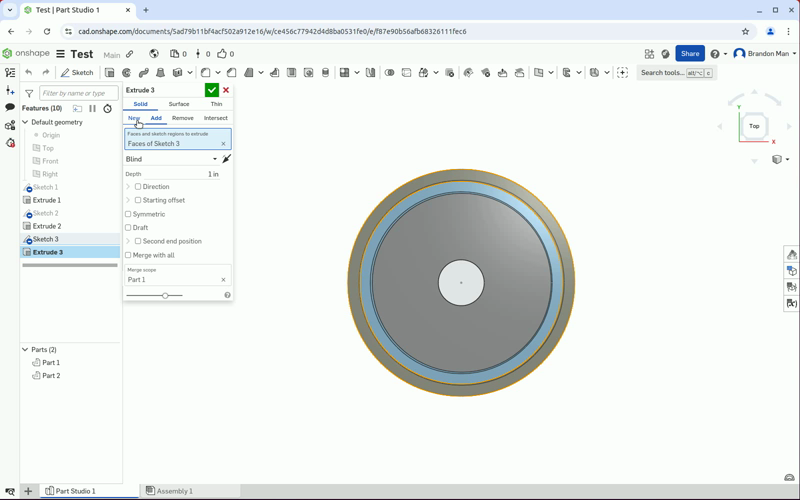
click(137, 120)
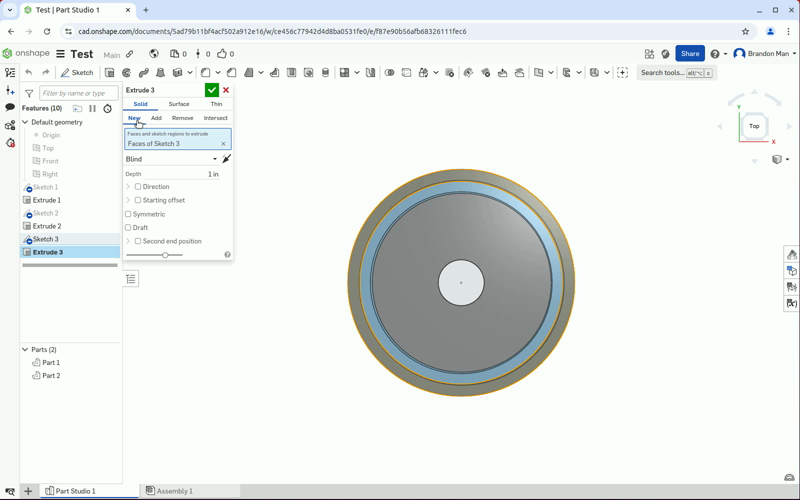
key(tab, 4)
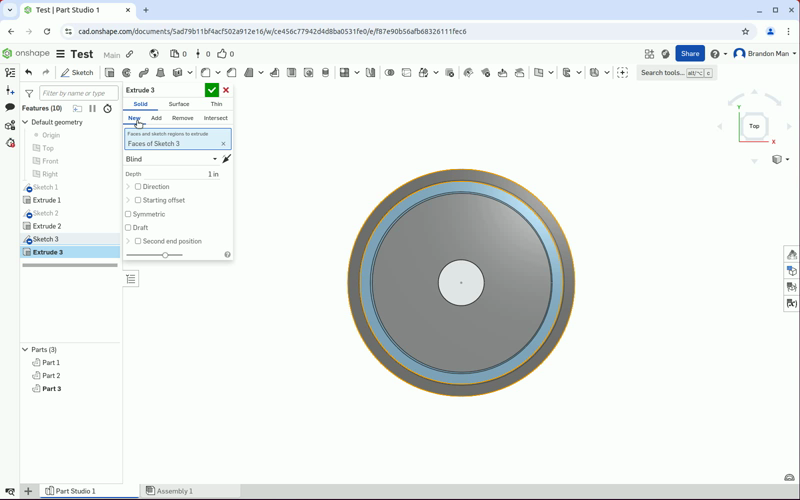
text(2.407)
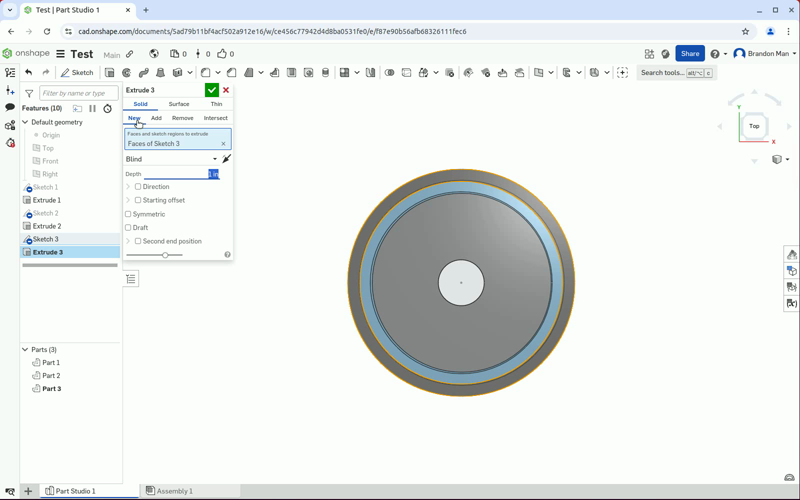
key(enter)
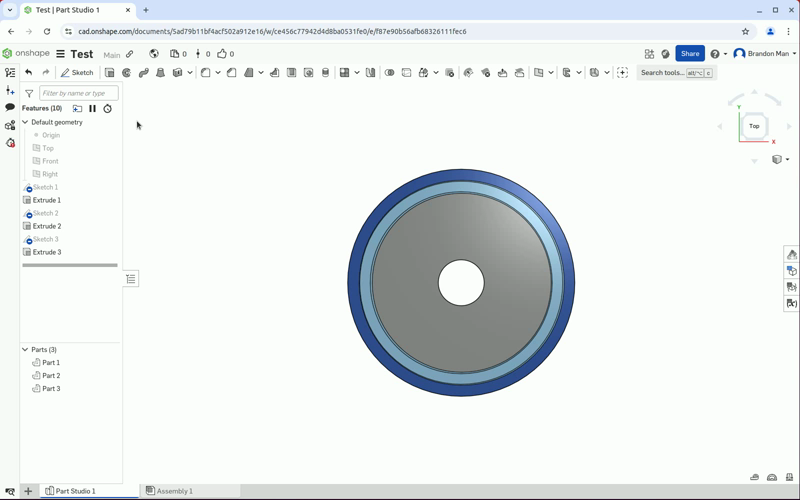
key(shift+h)
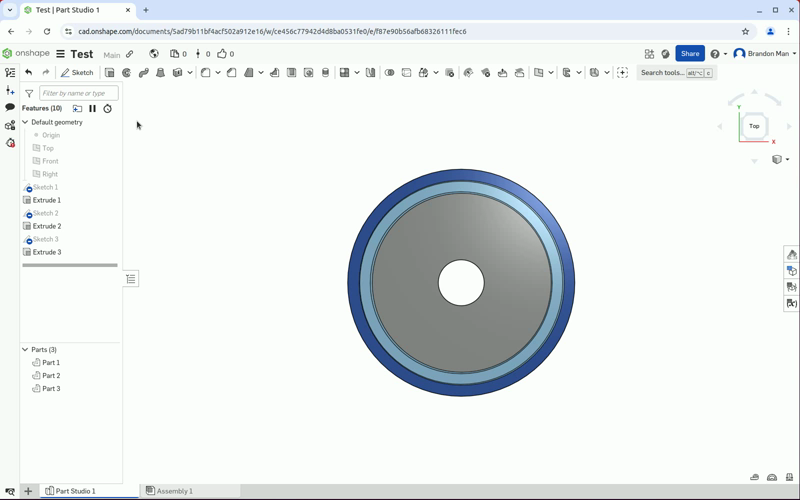
key(shift+h)
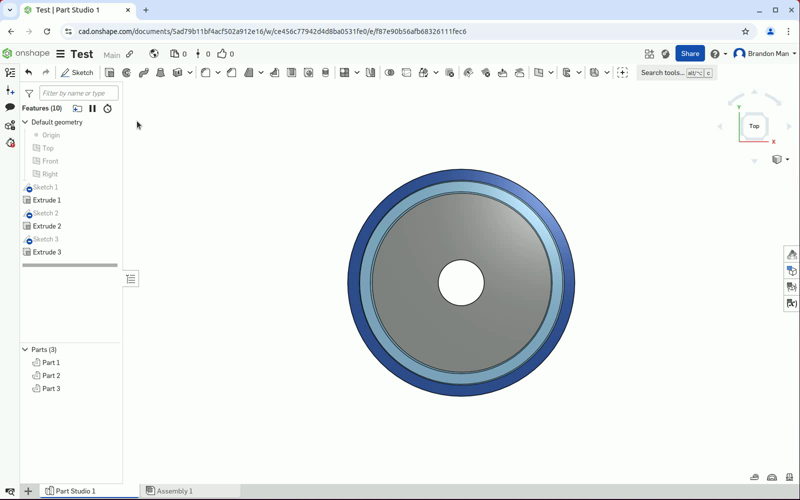
mouse_move(73, 189)
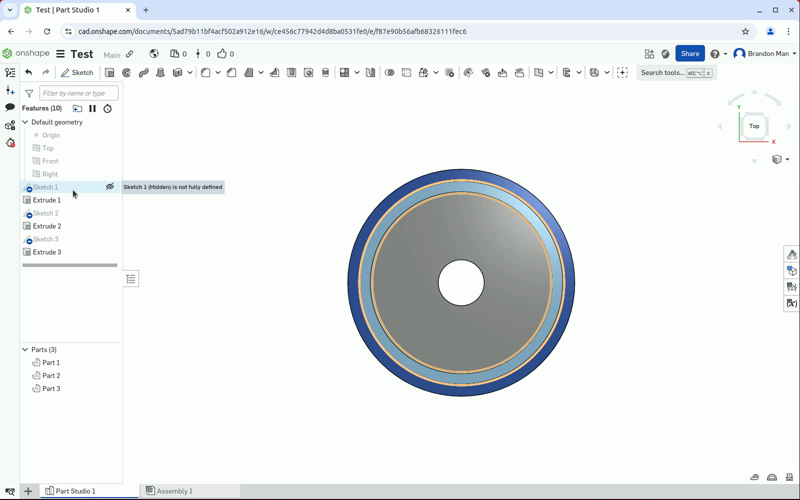
click(73, 189)
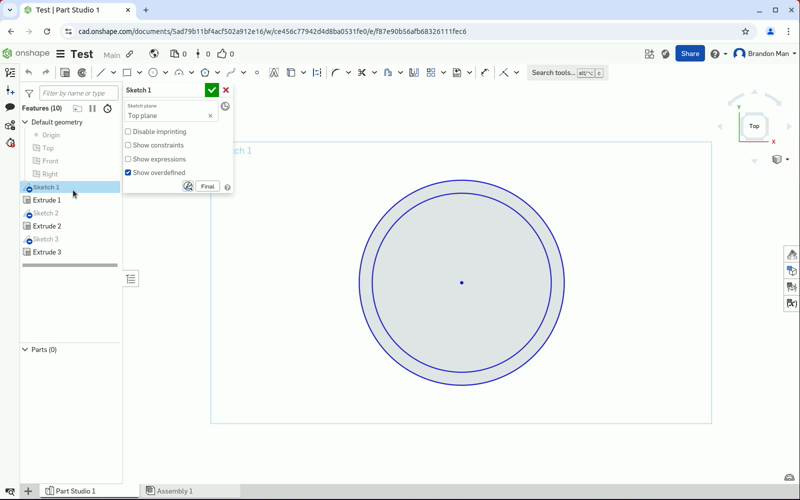
mouse_move(229, 92)
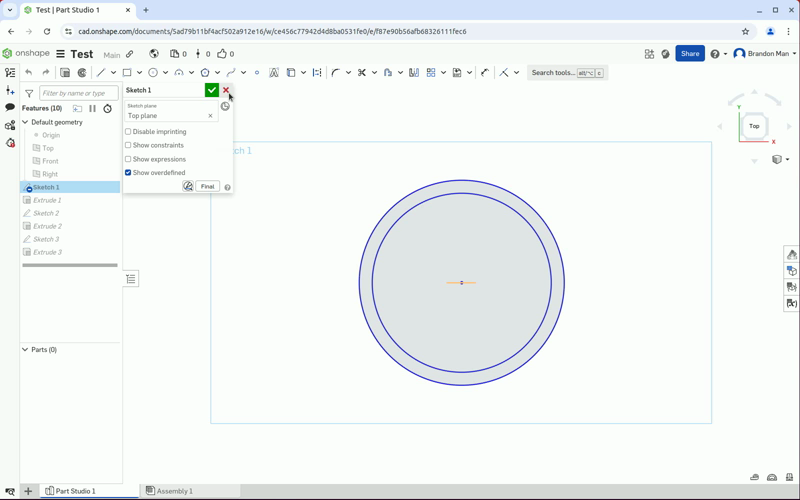
click(229, 92)
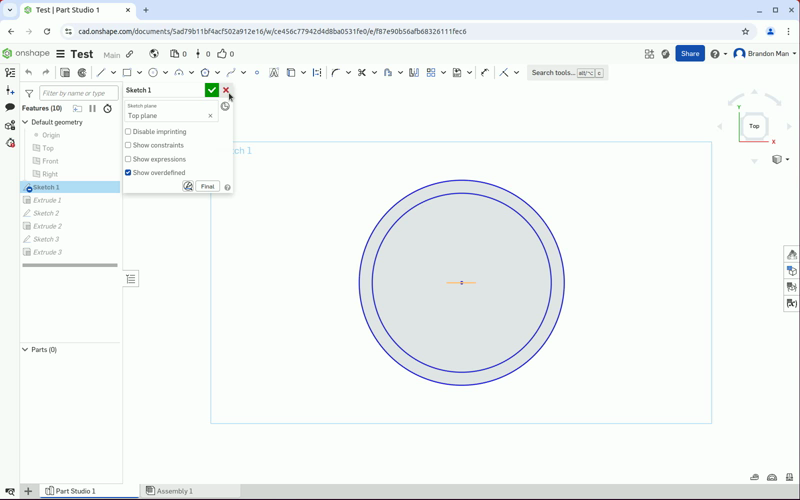
key(shift+s)
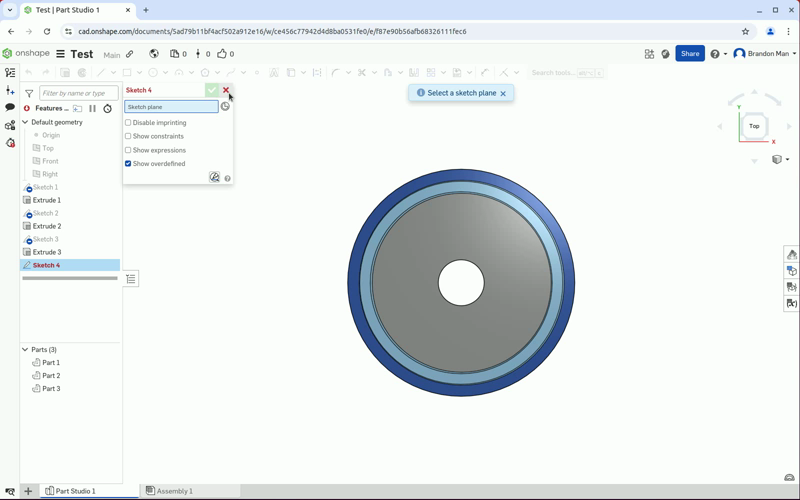
mouse_move(73, 150)
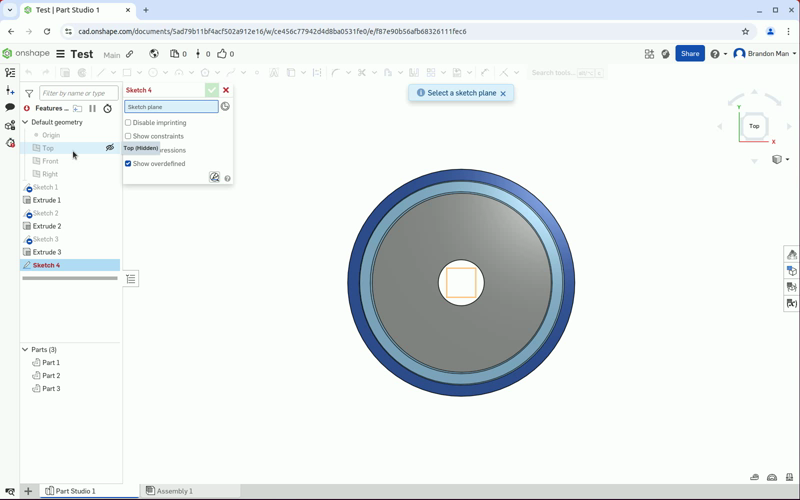
click(73, 150)
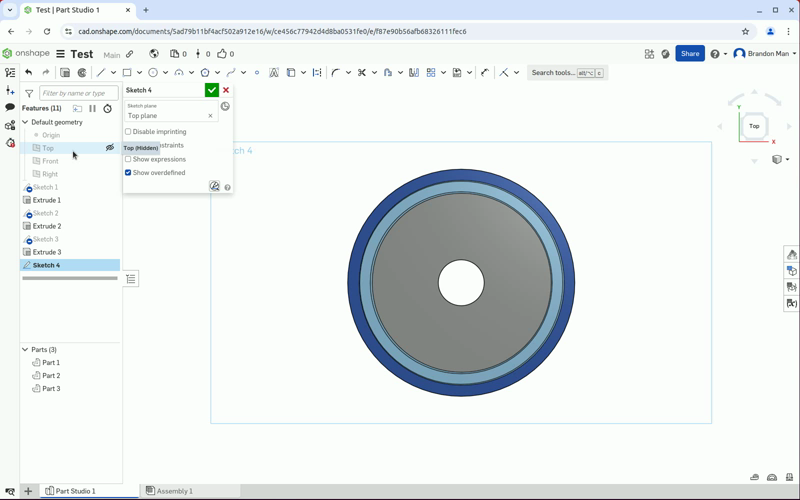
mouse_move(73, 352)
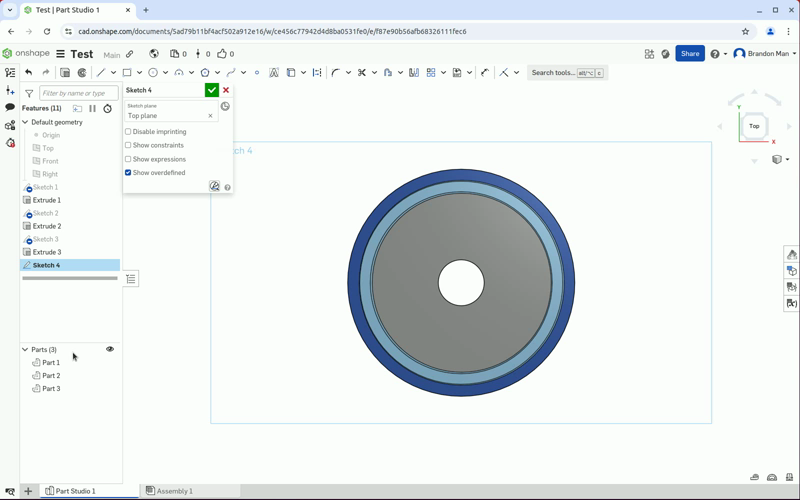
key(y)
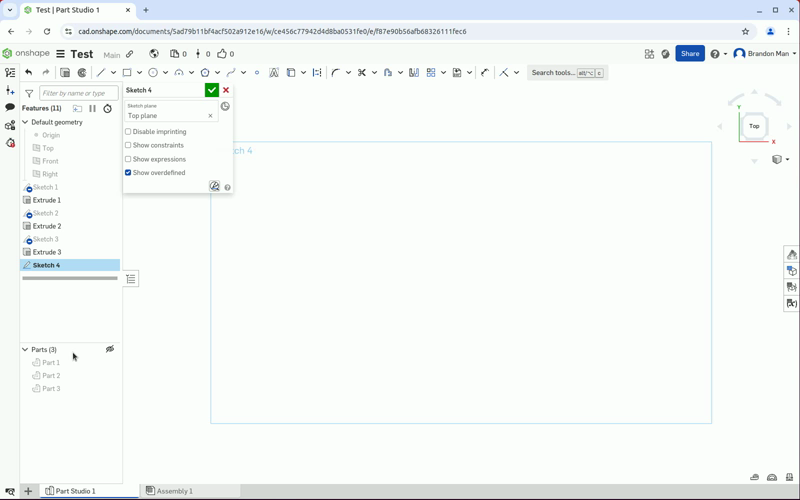
key(c)
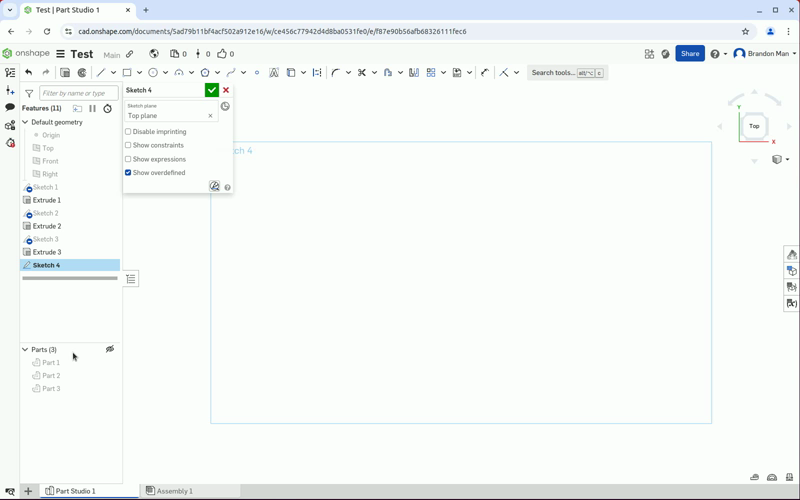
key_down(shift)
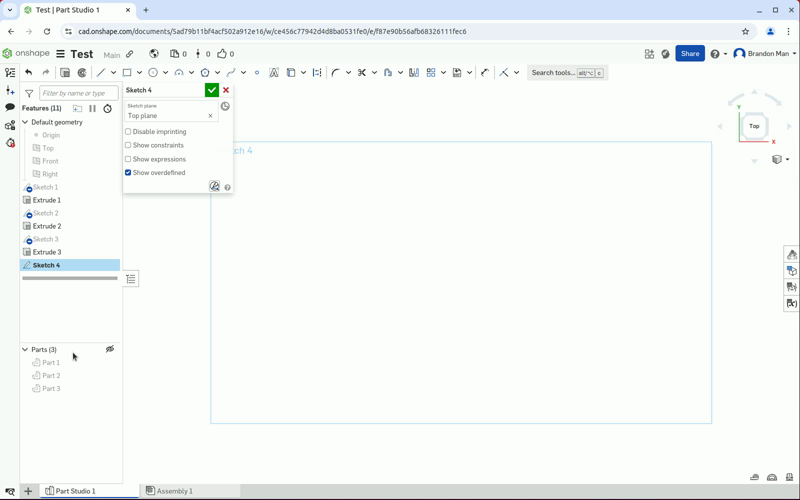
mouse_move(461, 282)
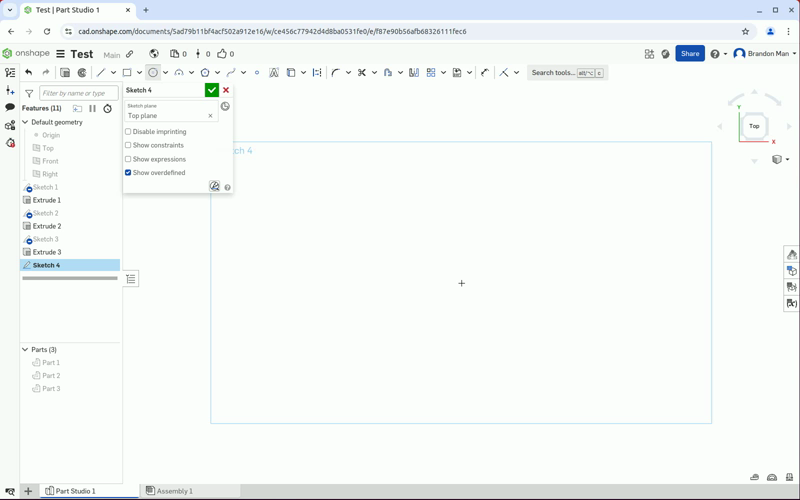
click(461, 282)
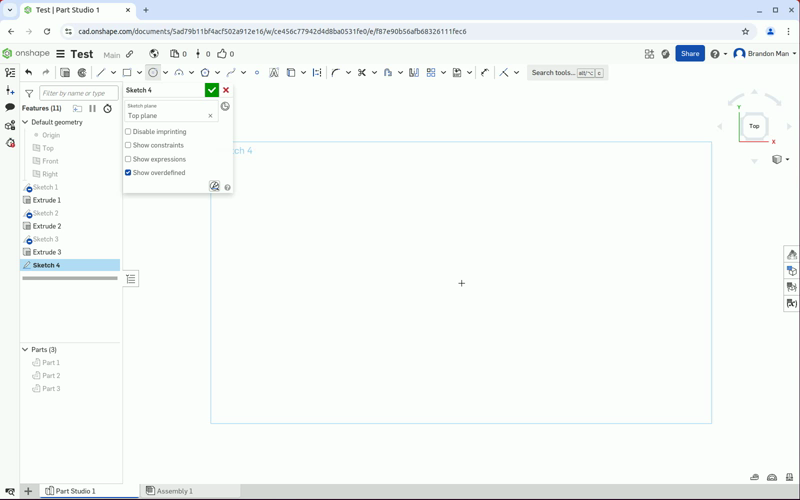
key_up(shift)
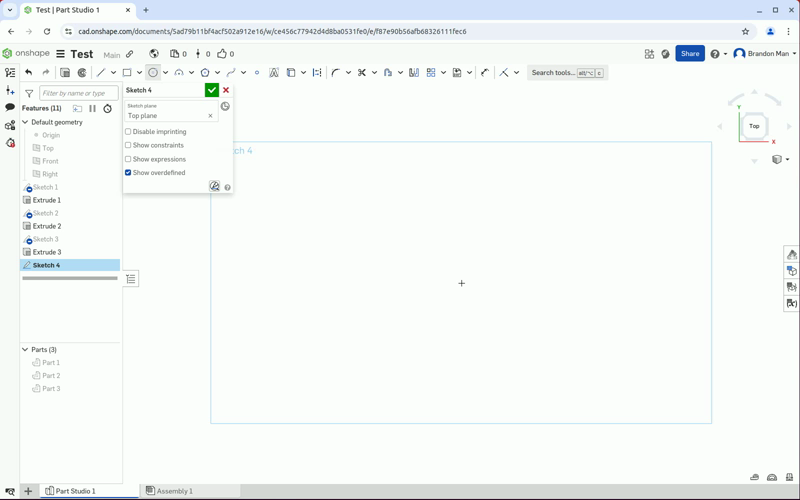
mouse_move(564, 282)
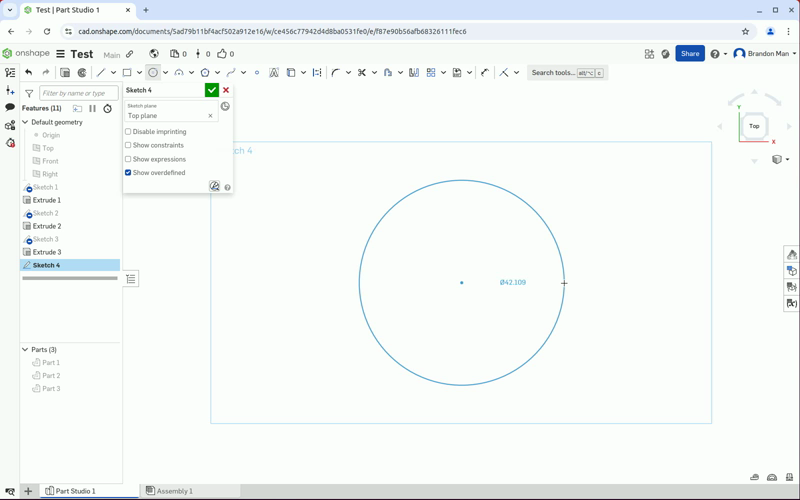
click(564, 282)
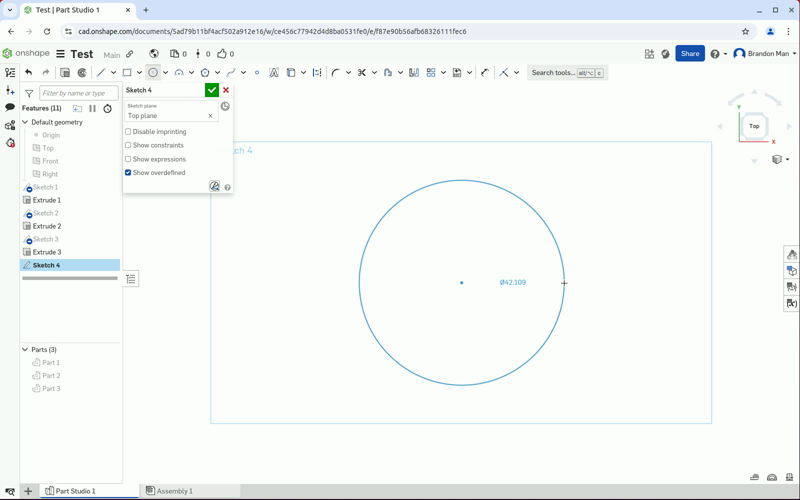
key(esc)
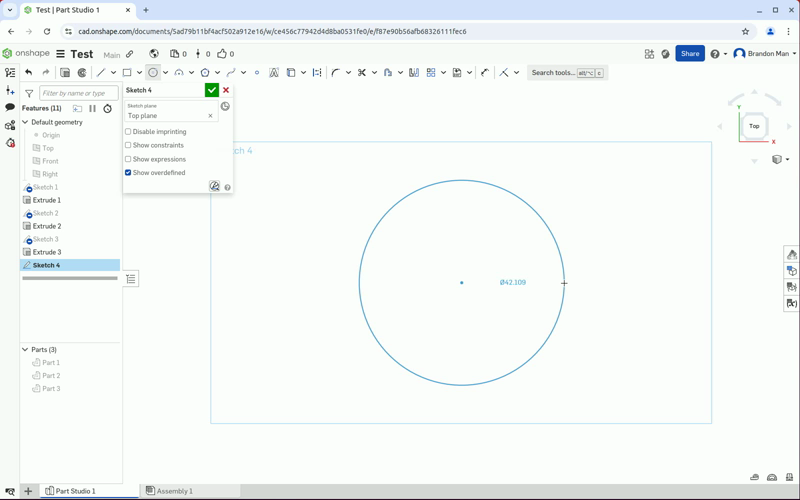
key(c)
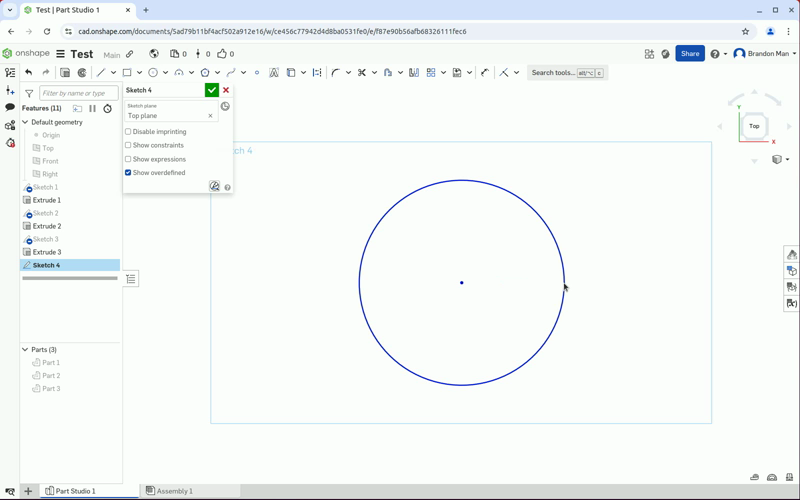
key_down(shift)
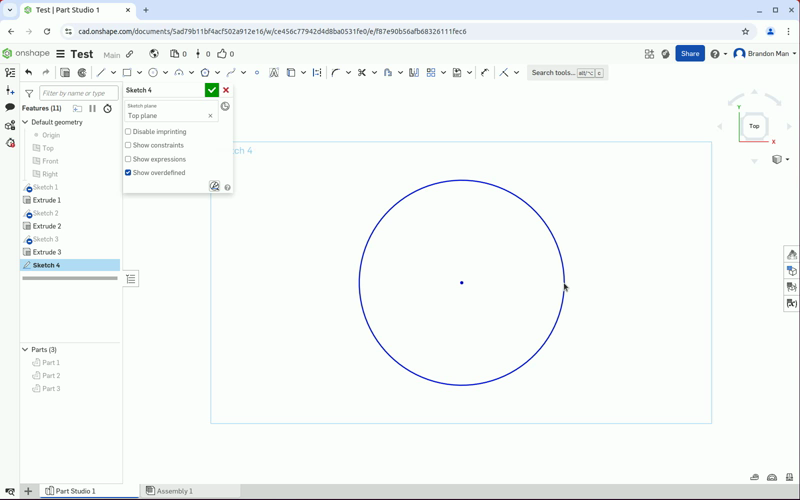
mouse_move(461, 282)
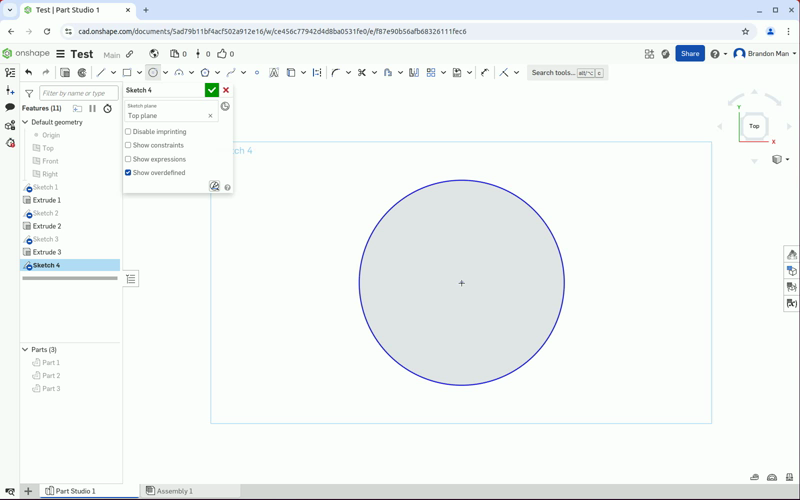
click(461, 282)
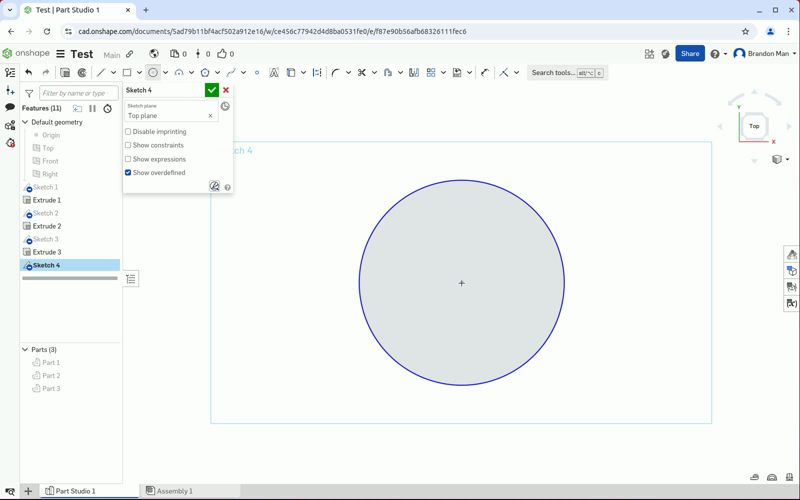
key_up(shift)
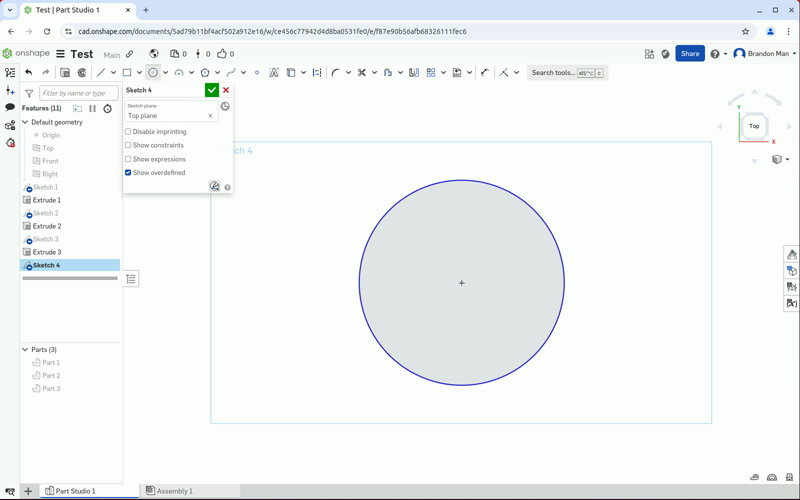
mouse_move(551, 282)
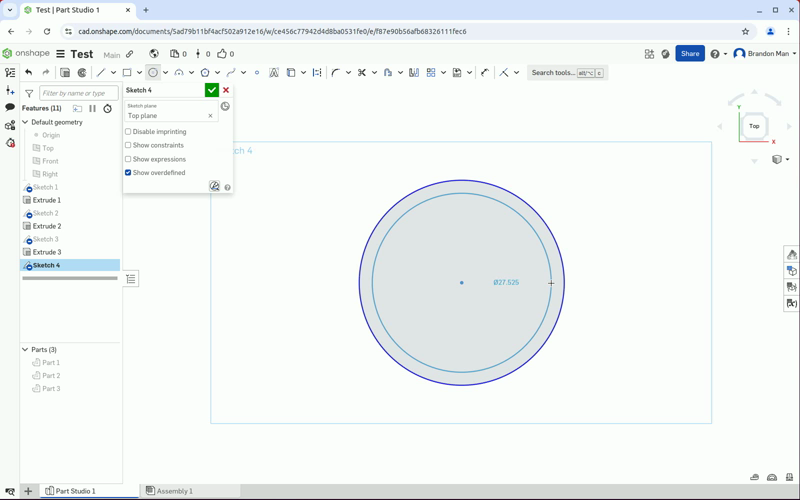
click(551, 282)
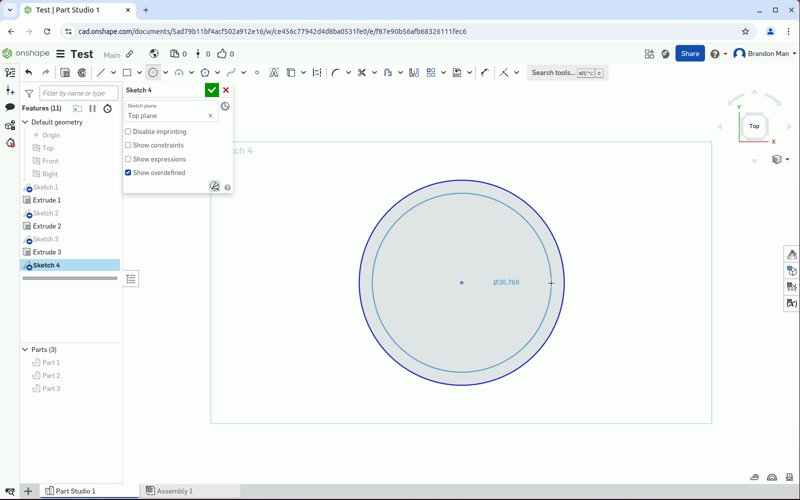
key(esc)
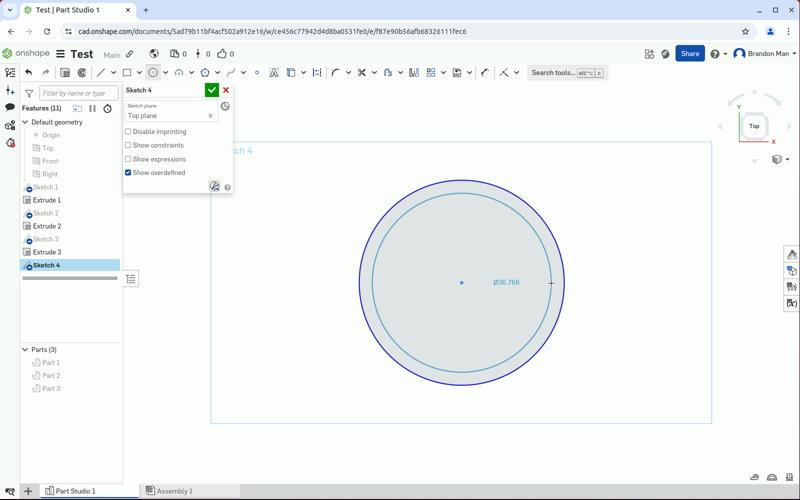
mouse_move(400, 209)
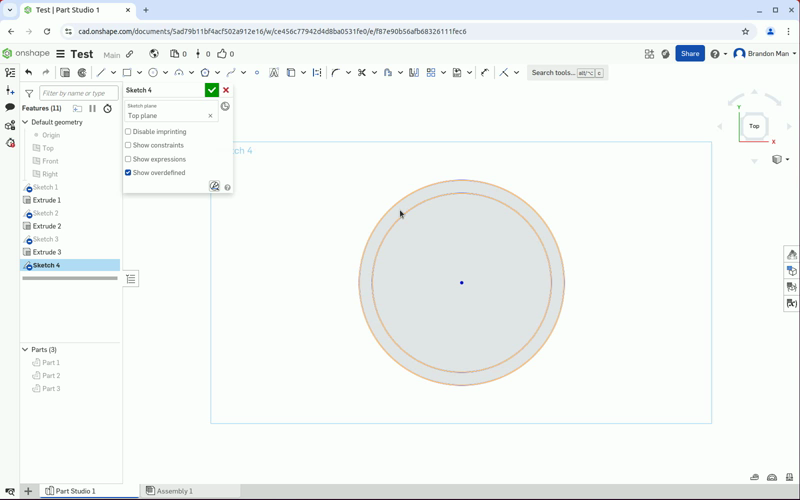
click(400, 209)
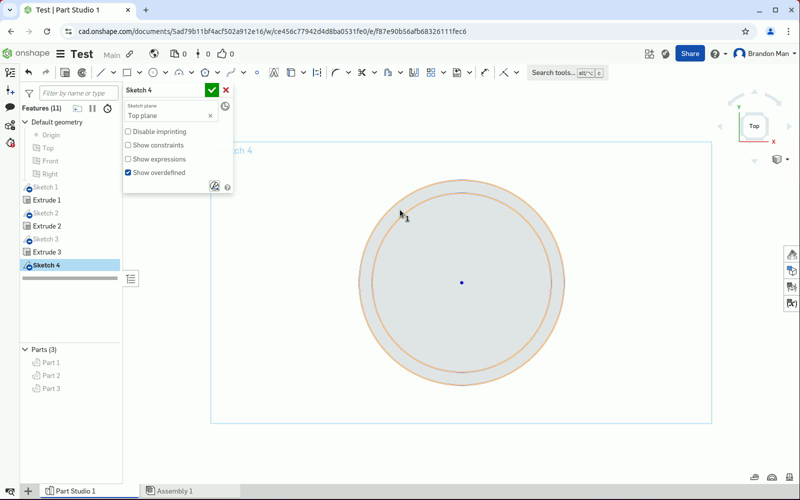
mouse_move(73, 352)
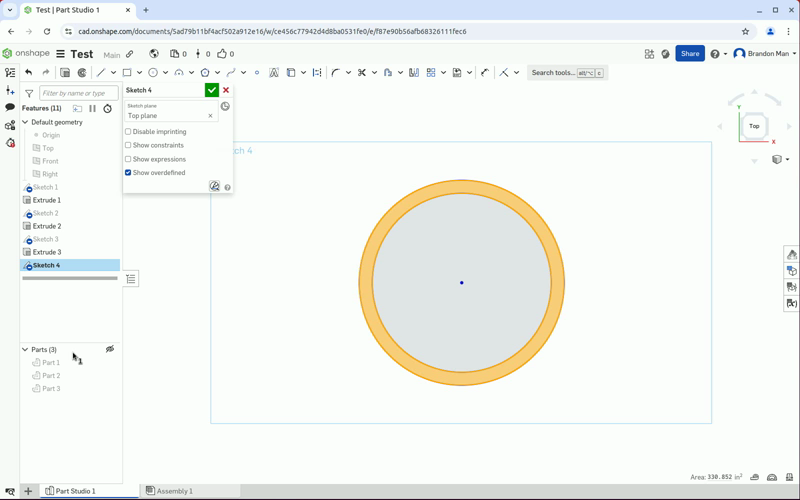
key(shift+y)
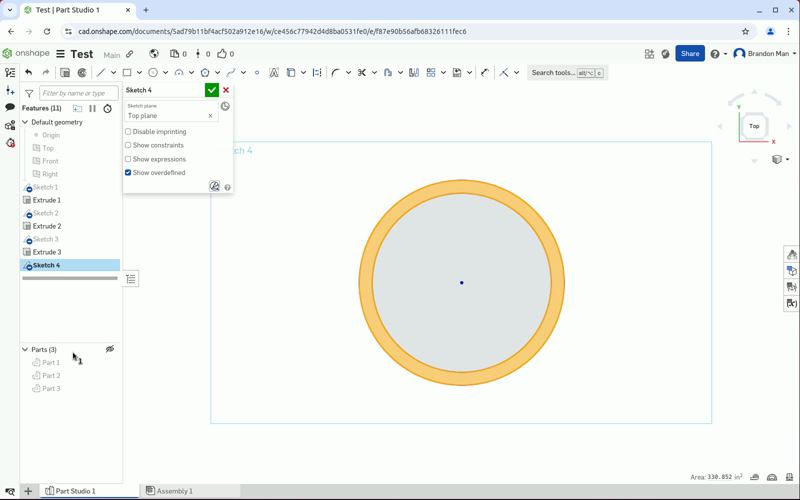
key(shift+e)
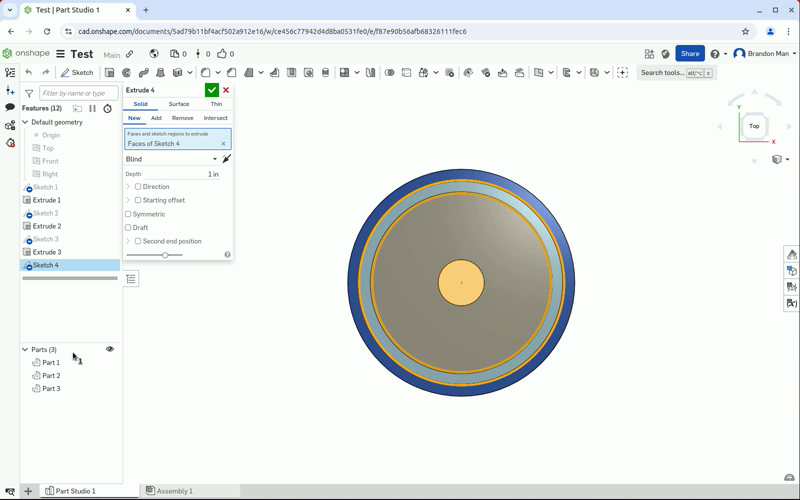
mouse_move(143, 106)
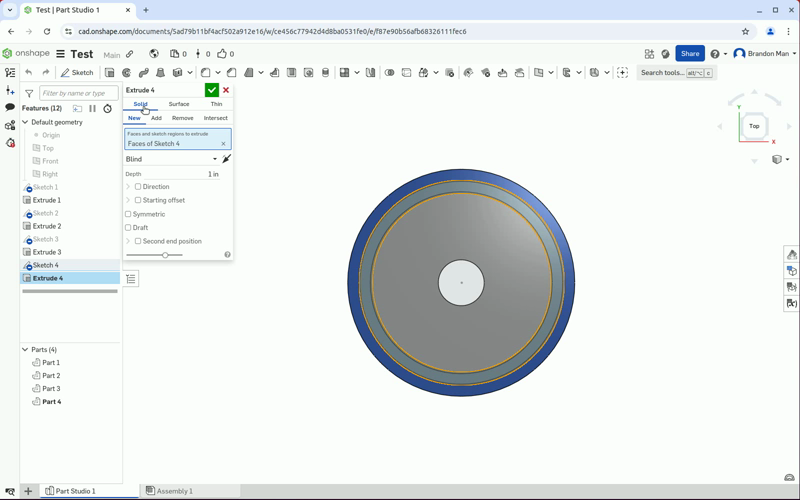
click(143, 106)
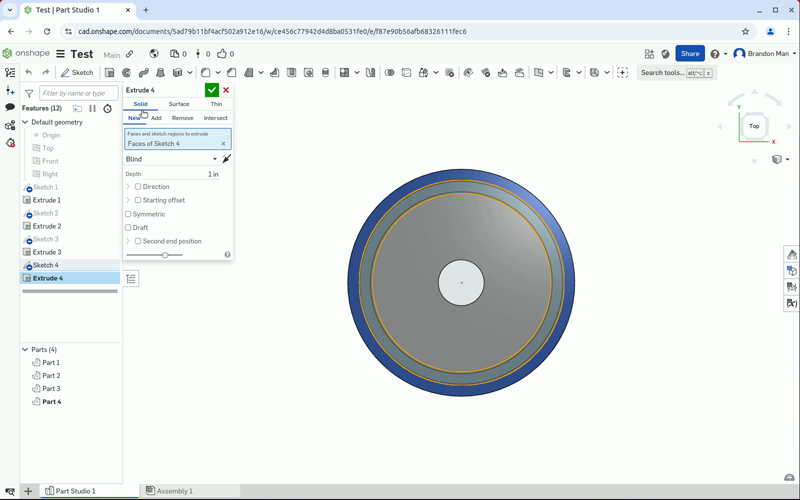
mouse_move(137, 120)
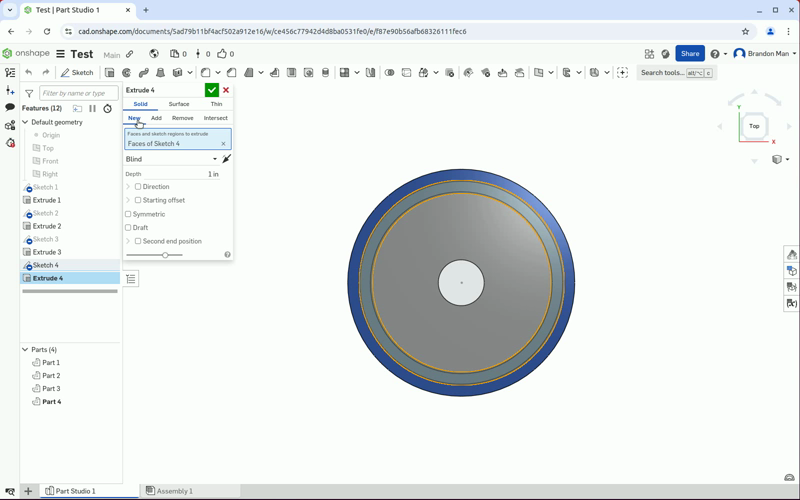
click(137, 120)
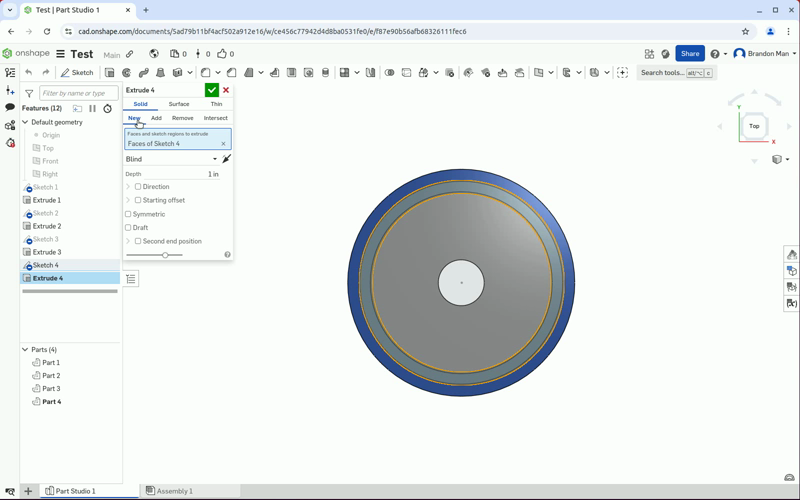
key(tab, 4)
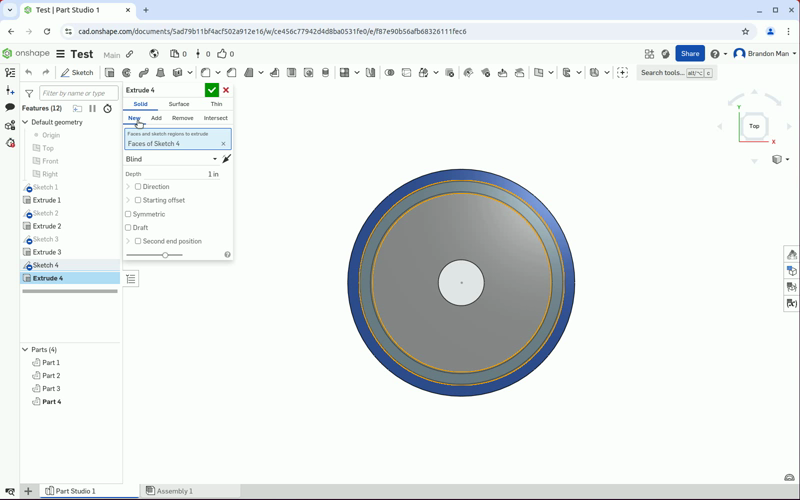
text(12.758)
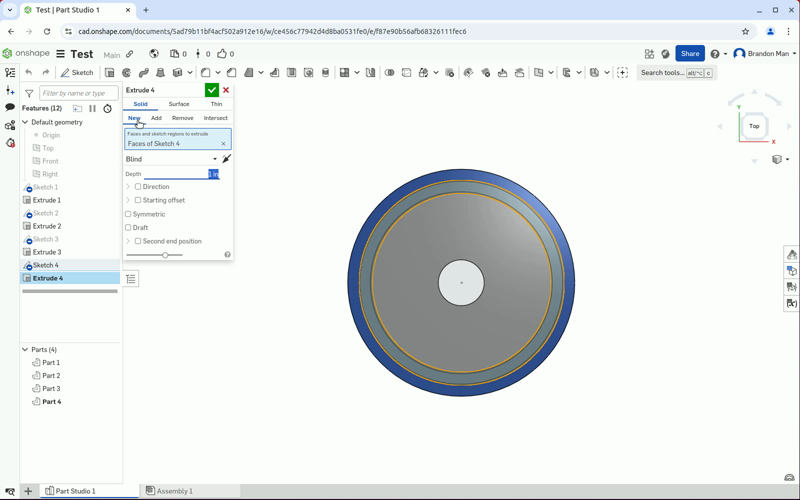
key(enter)
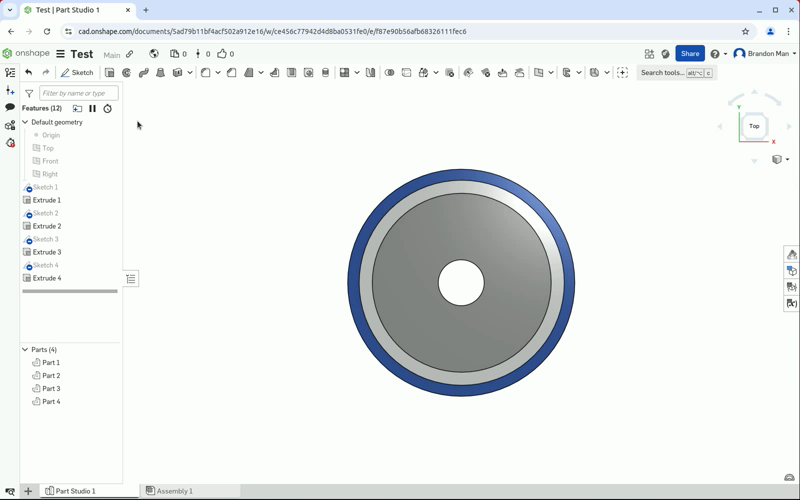
key(shift+h)
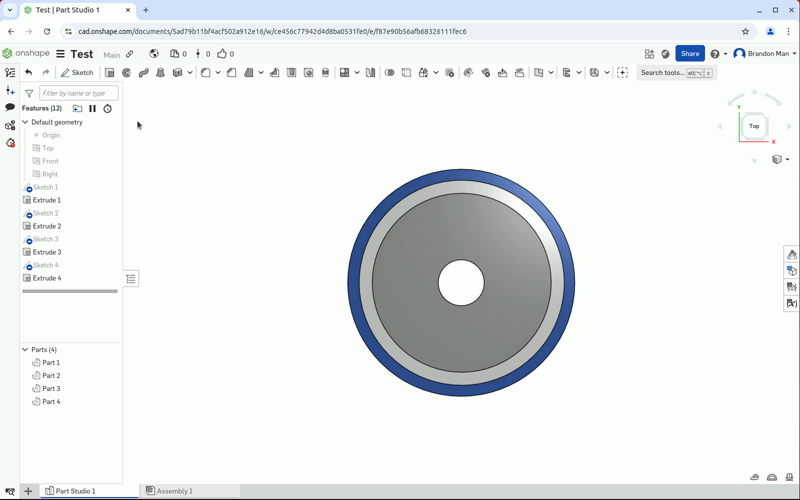
key(shift+h)
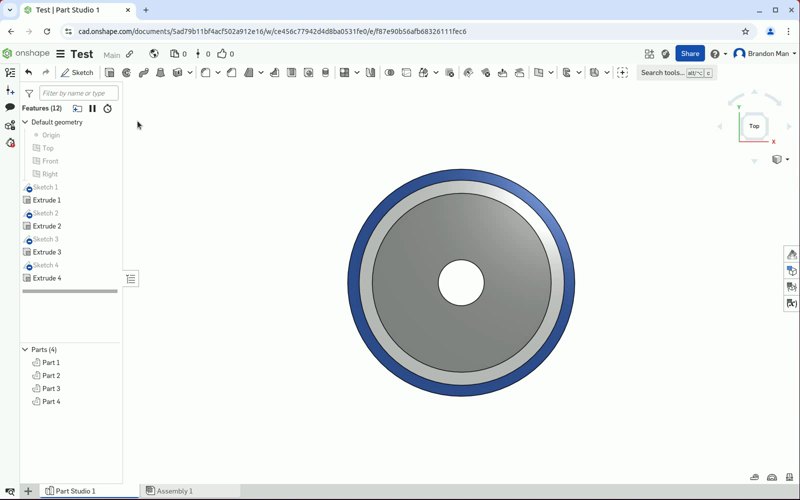
key(shift+7)
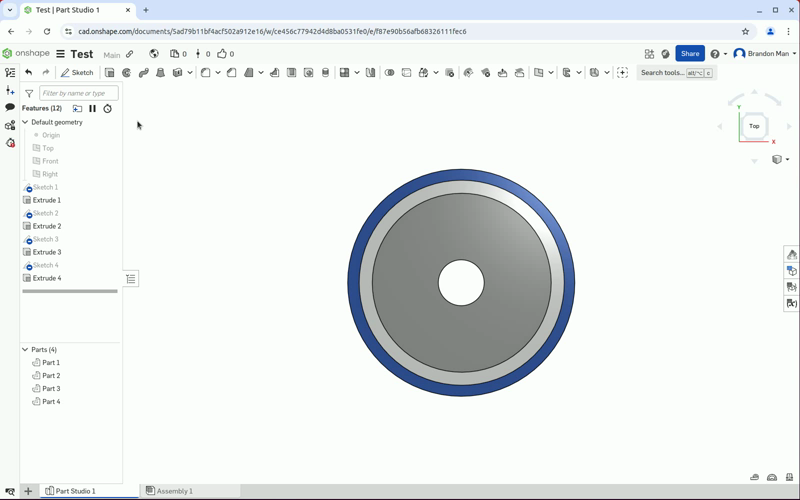
key(up, 3)
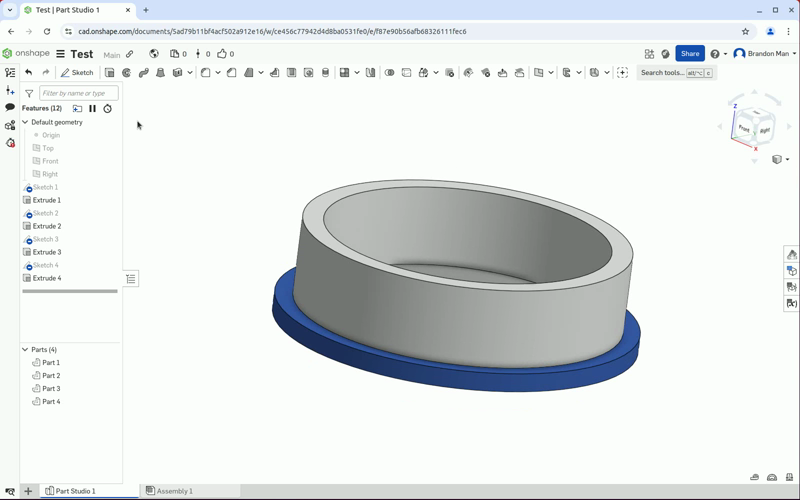
key(left, 3)
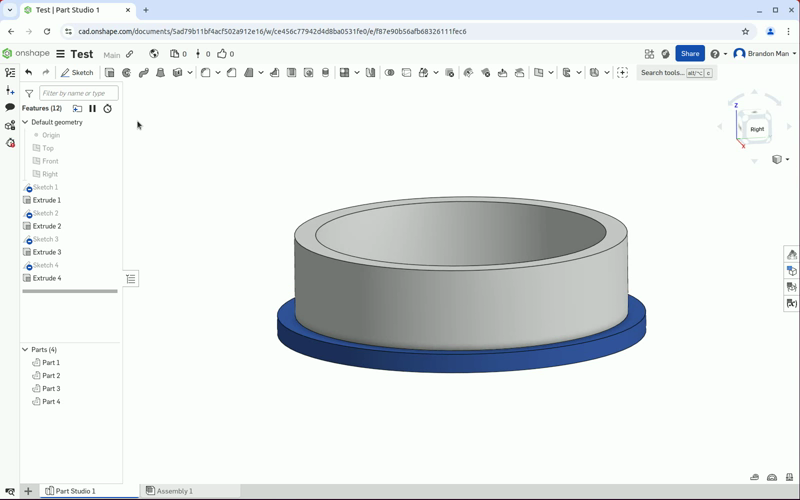
key(right, 3)
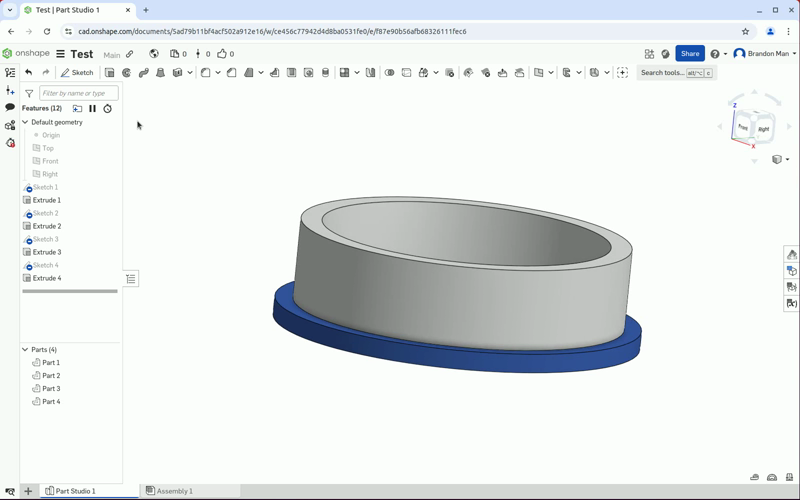
key(down, 3)
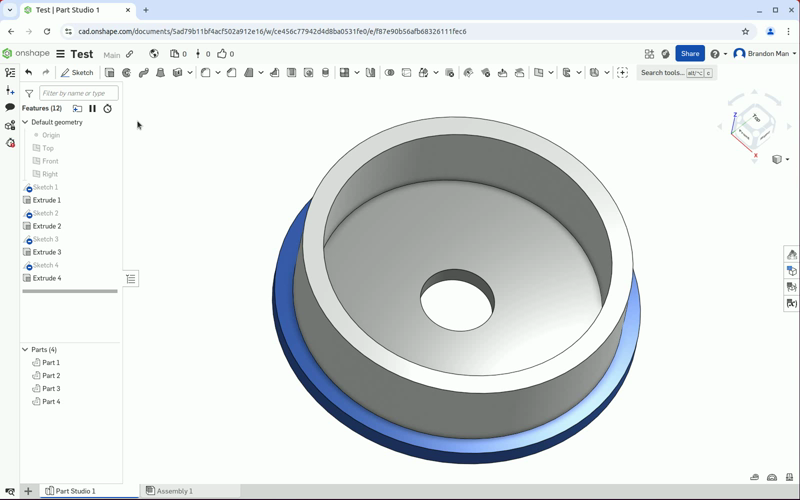
mouse_move(73, 189)
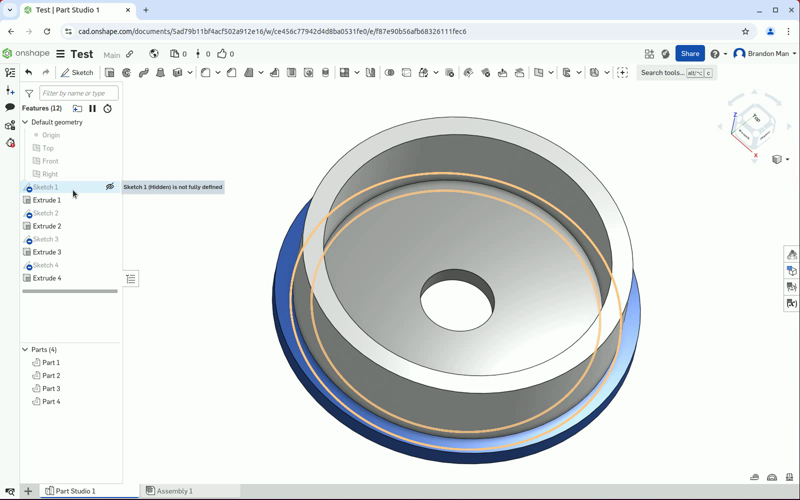
click(73, 189)